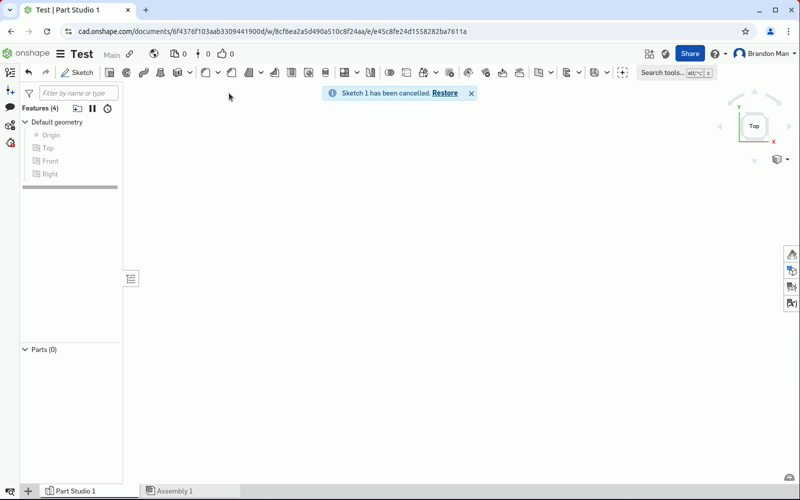
key(shift+h)
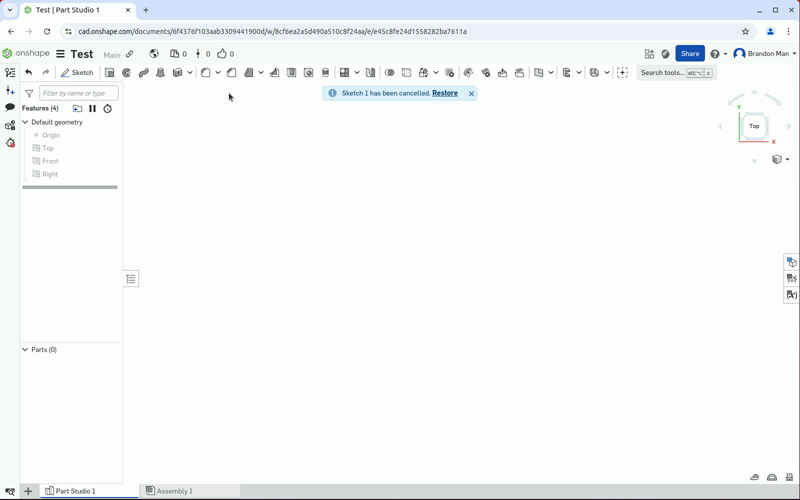
mouse_move(73, 352)
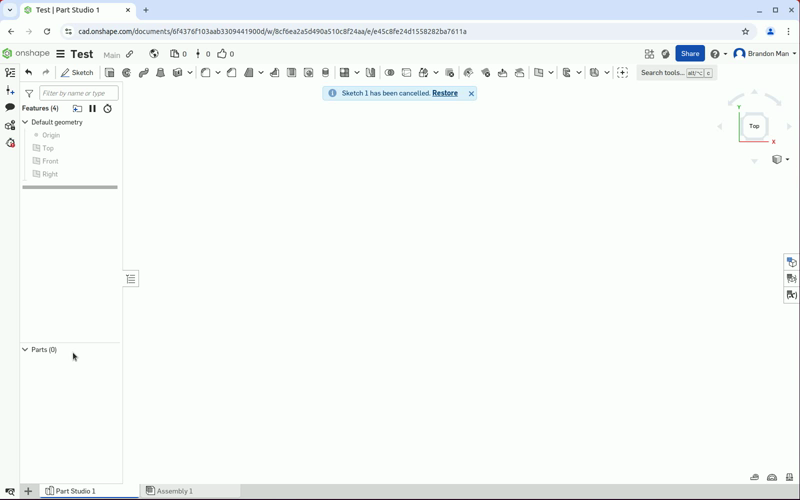
key(y)
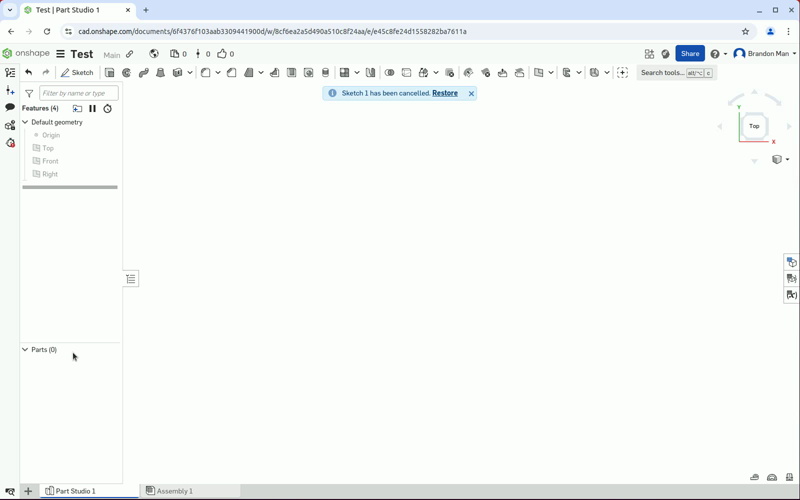
key(shift+p)
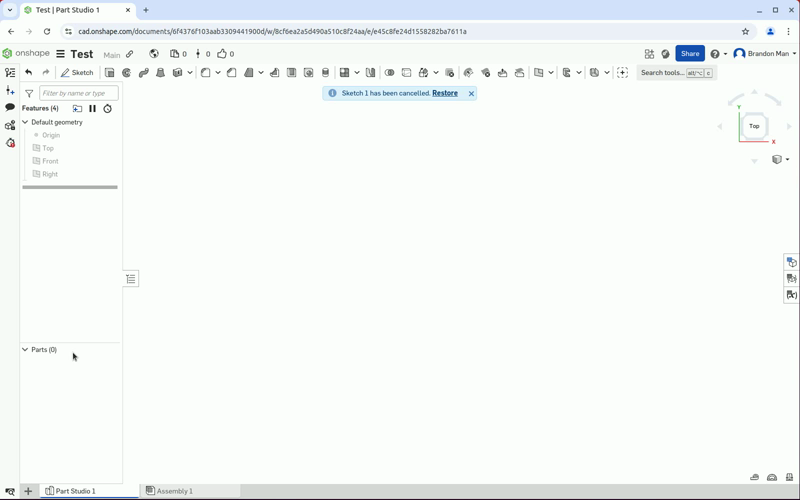
key(space)
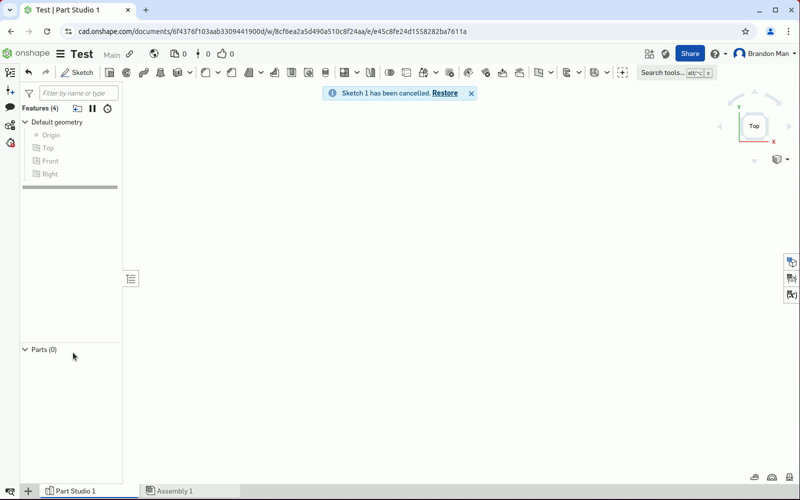
key_down(shift)
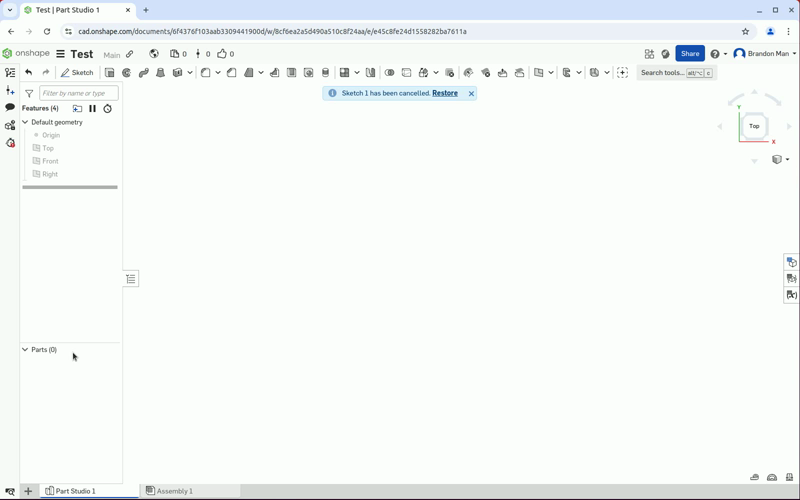
key(up)
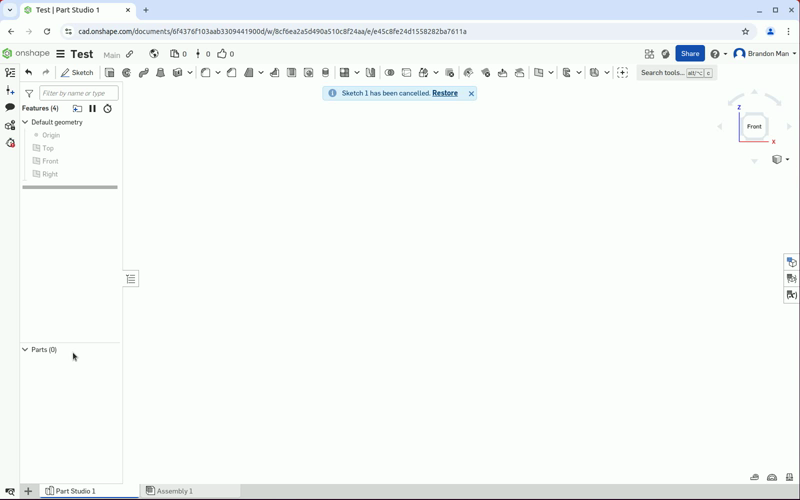
key_up(shift)
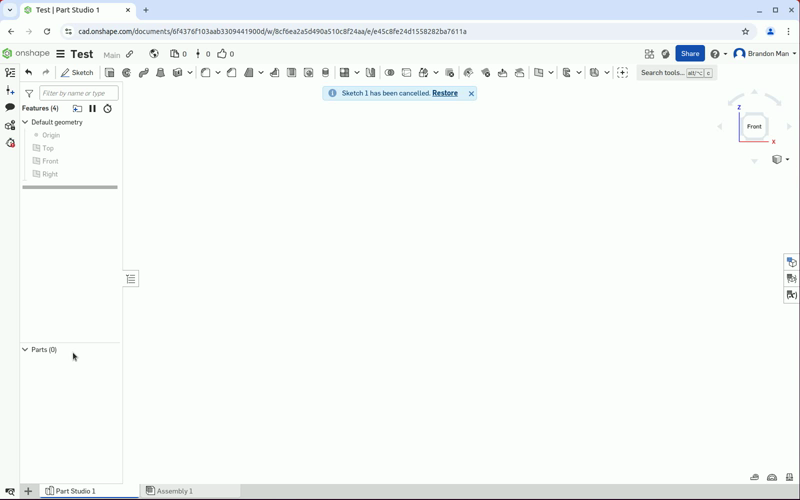
key(space)
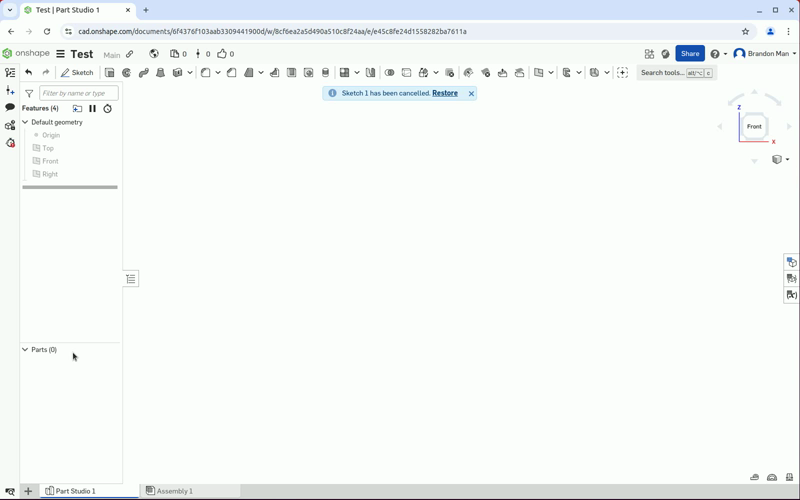
key_down(shift)
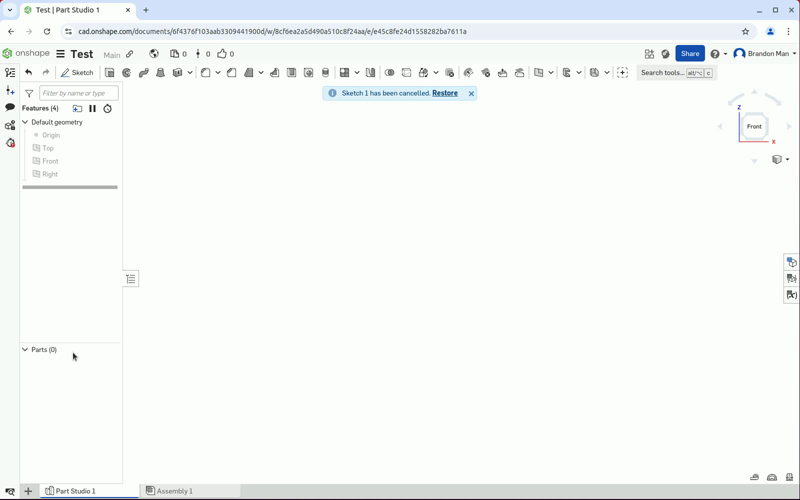
key(left)
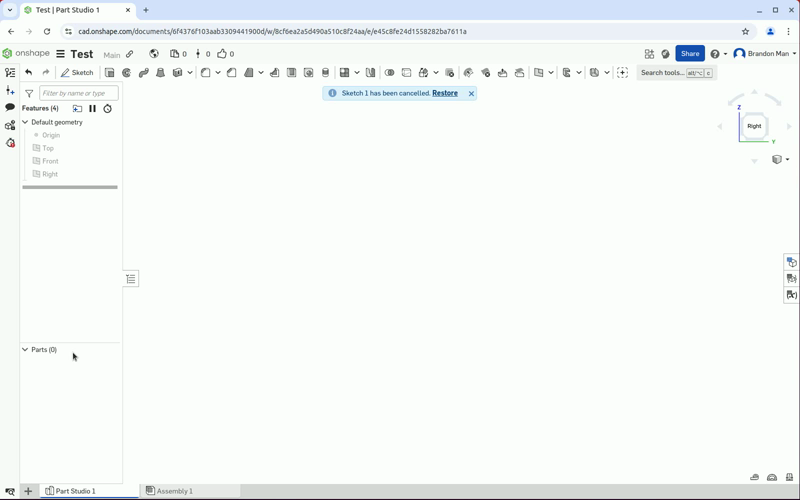
key_up(shift)
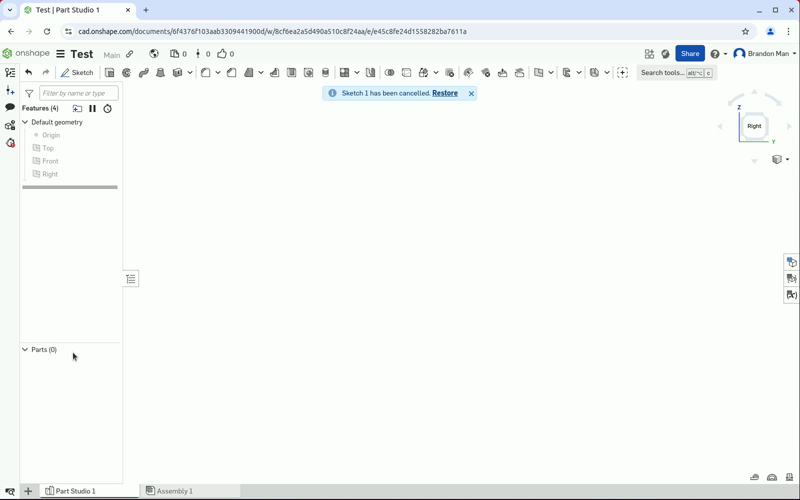
mouse_move(73, 352)
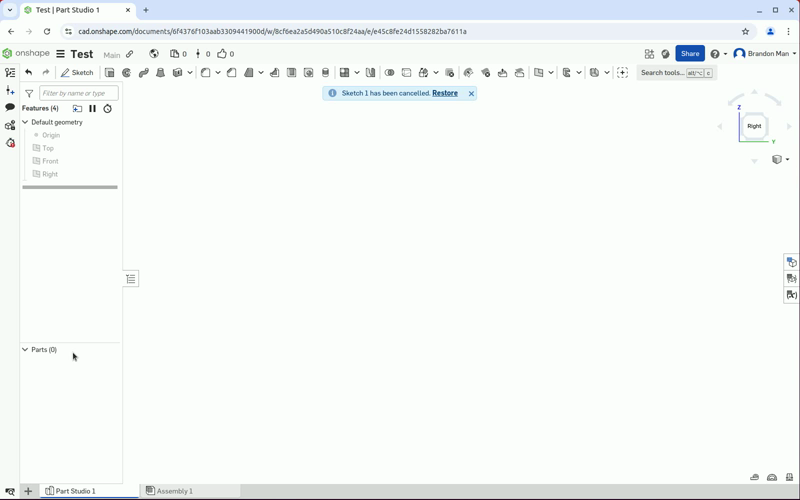
key(shift+y)
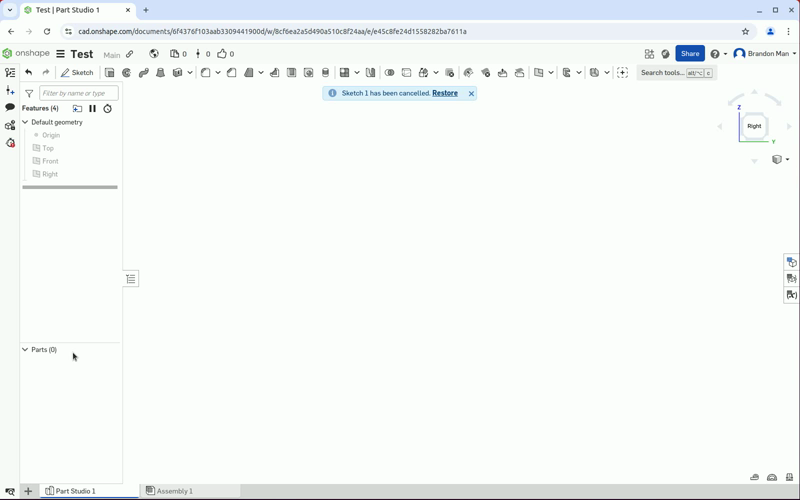
key(shift+s)
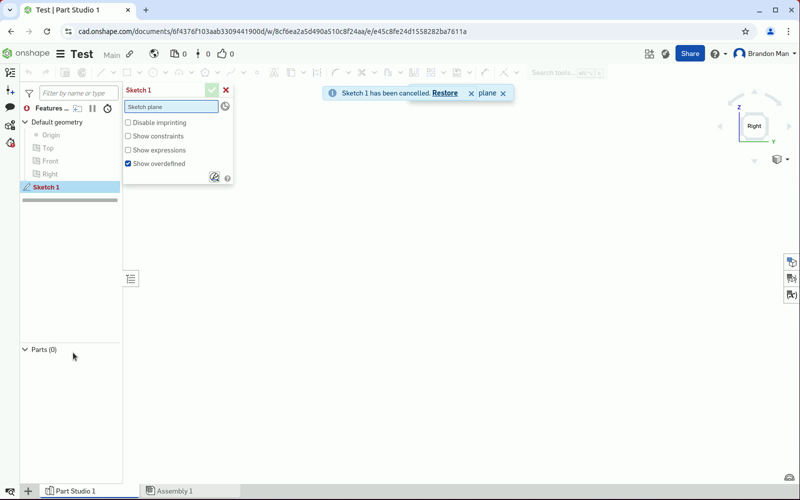
mouse_move(73, 176)
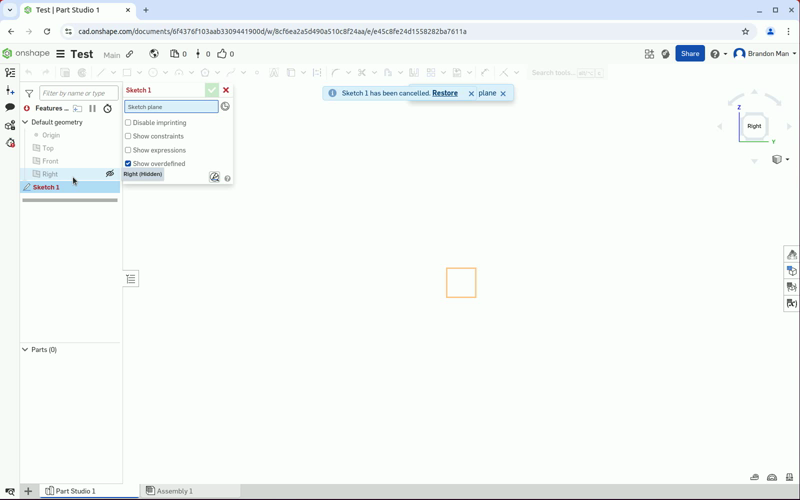
click(73, 176)
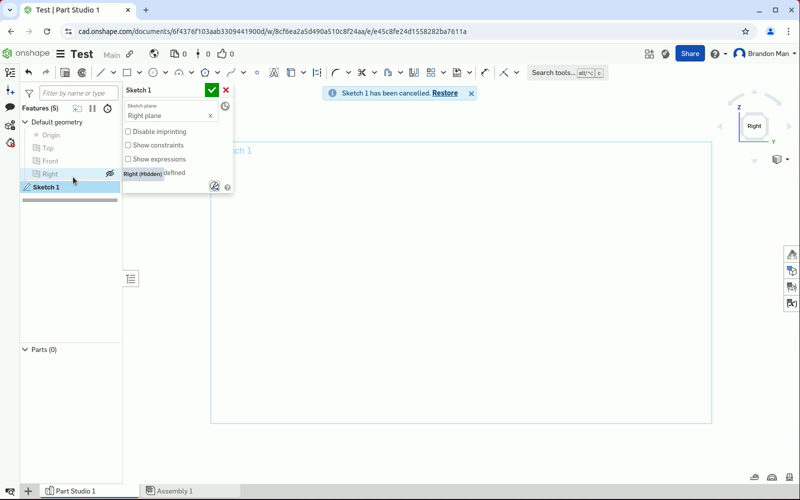
mouse_move(73, 352)
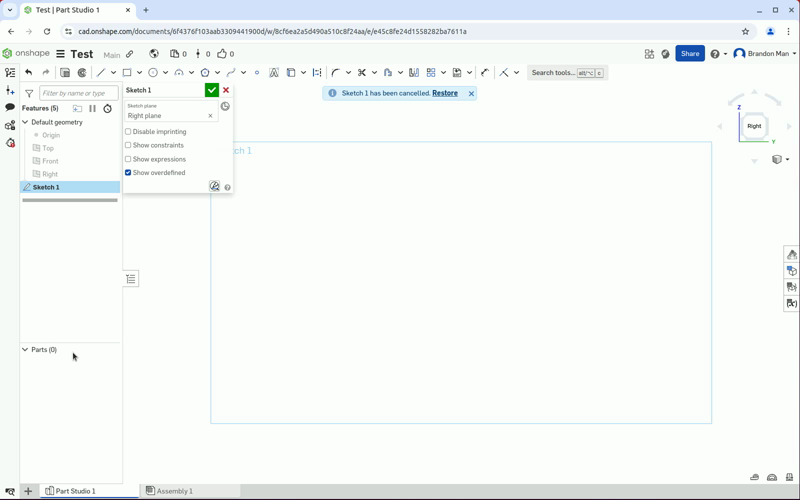
key(y)
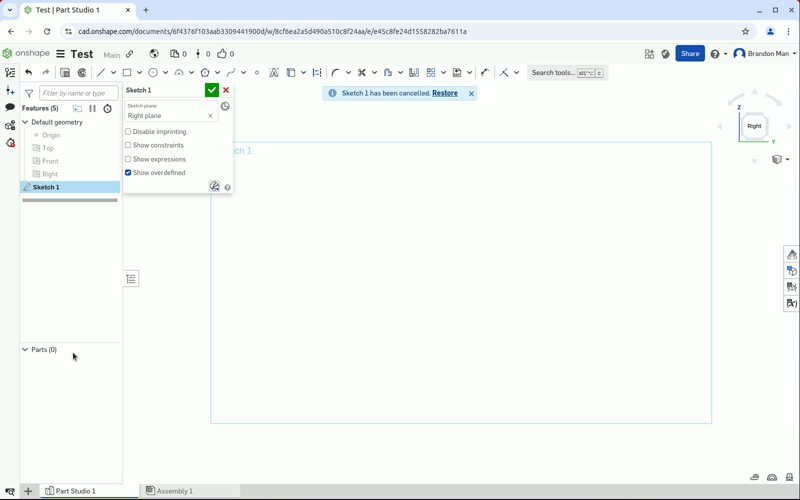
key(l)
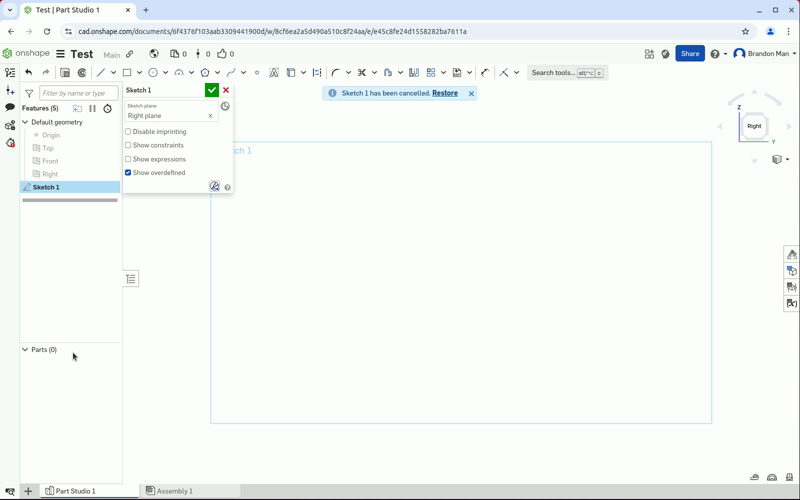
key_down(shift)
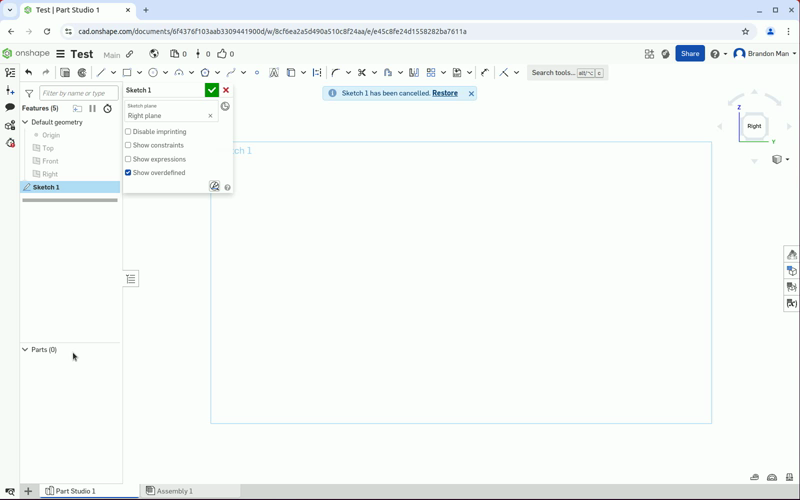
mouse_move(422, 282)
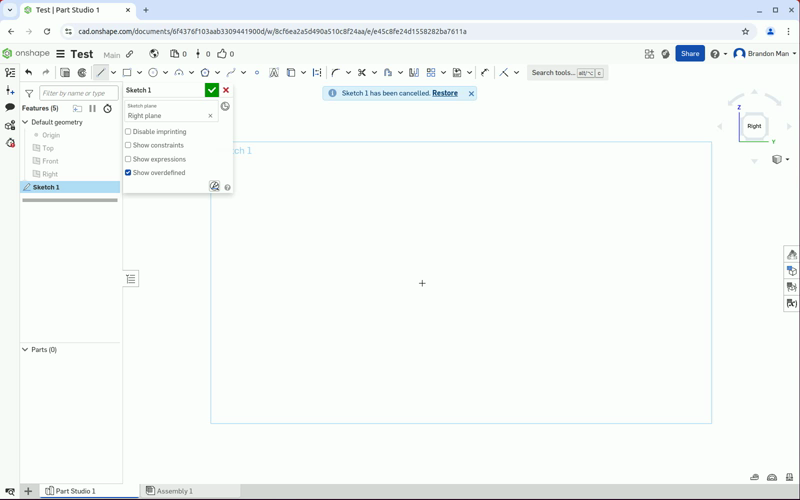
click(422, 282)
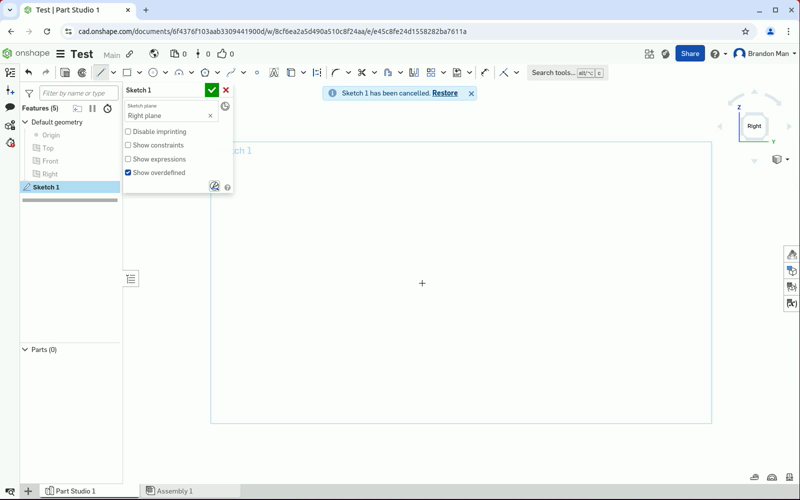
key_up(shift)
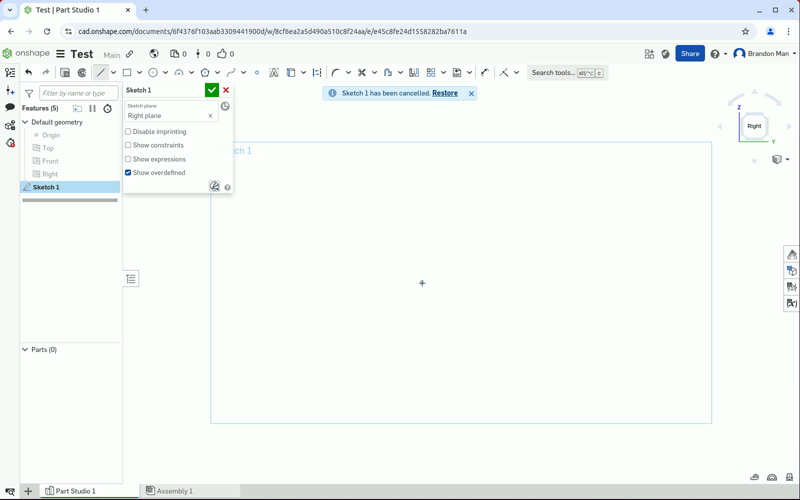
key_down(shift)
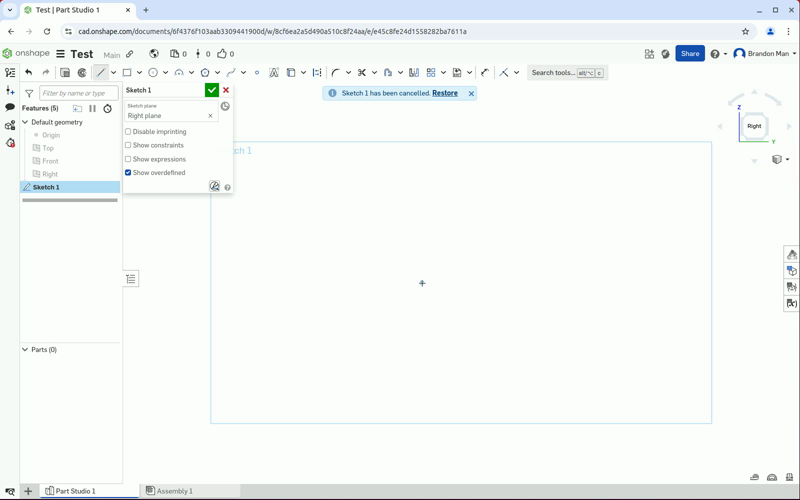
mouse_move(573, 282)
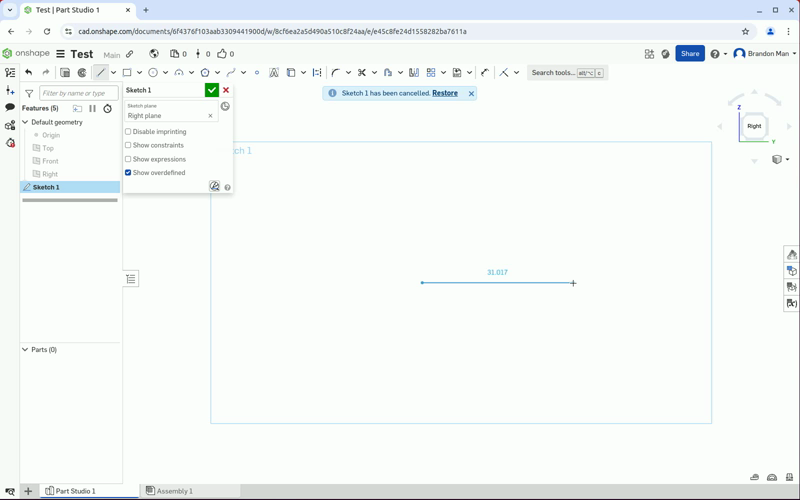
click(573, 282)
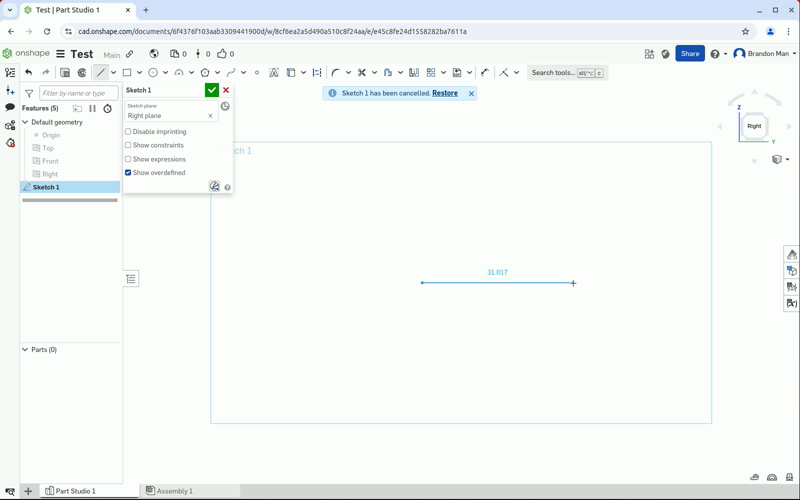
key_up(shift)
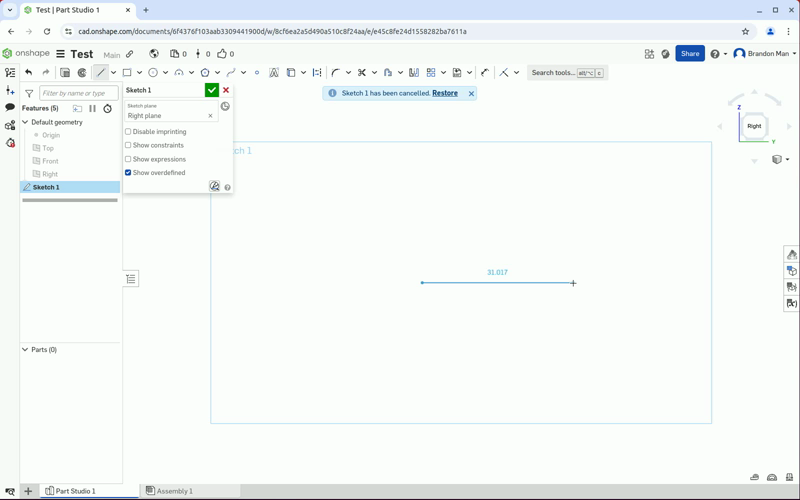
key_down(shift)
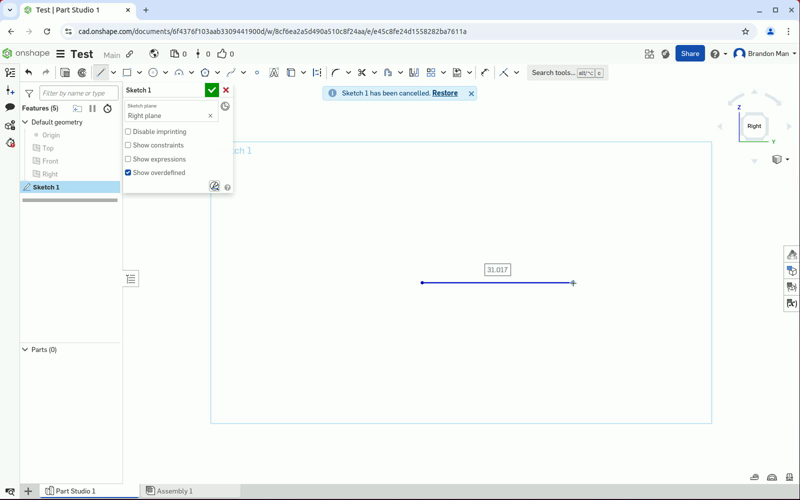
mouse_move(589, 282)
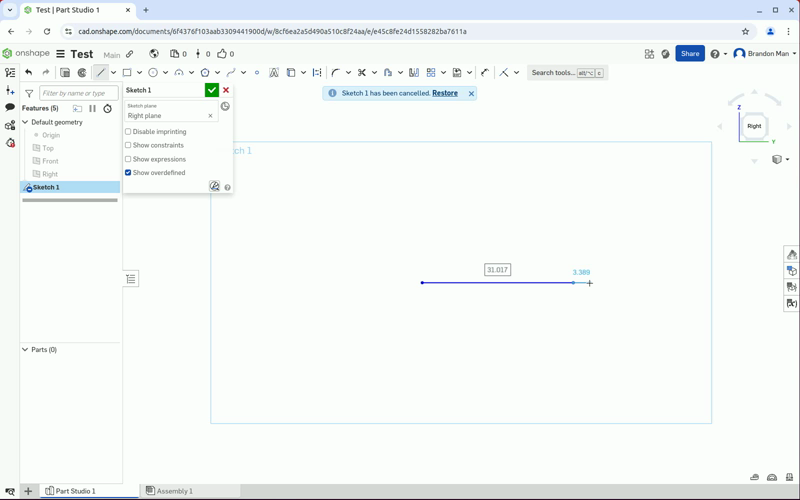
mouse_move(573, 264)
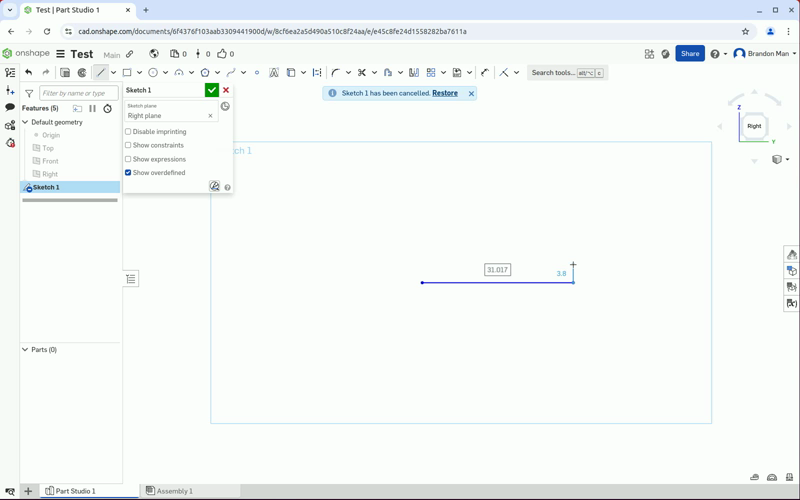
click(573, 264)
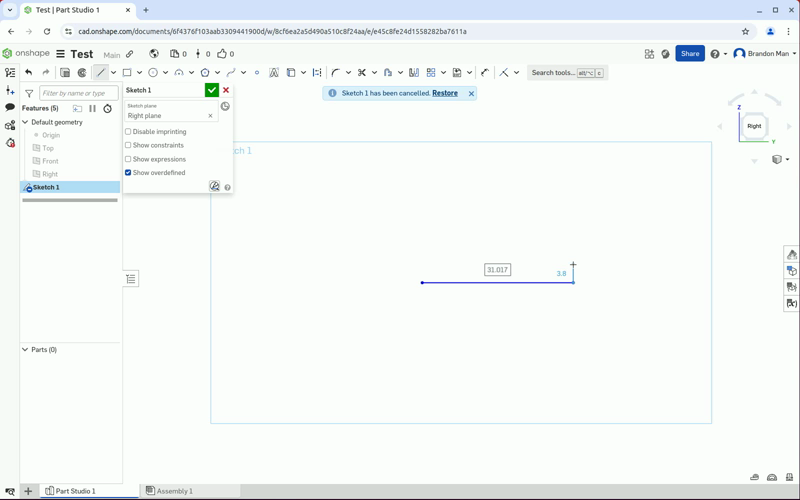
key_up(shift)
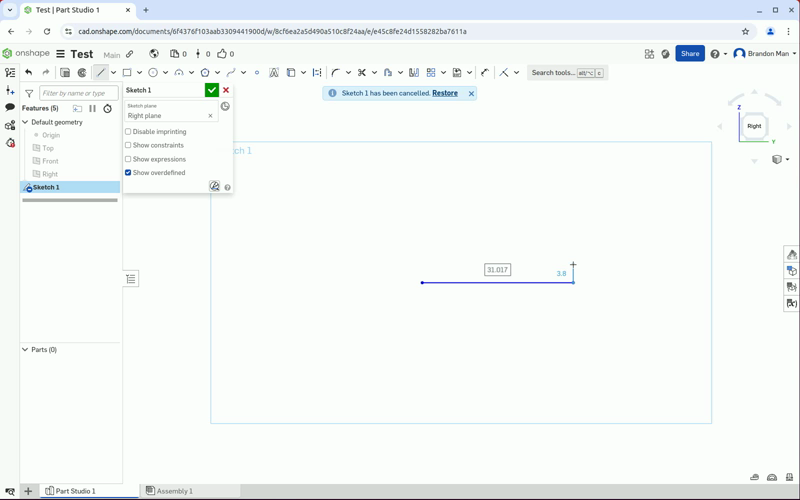
key_down(shift)
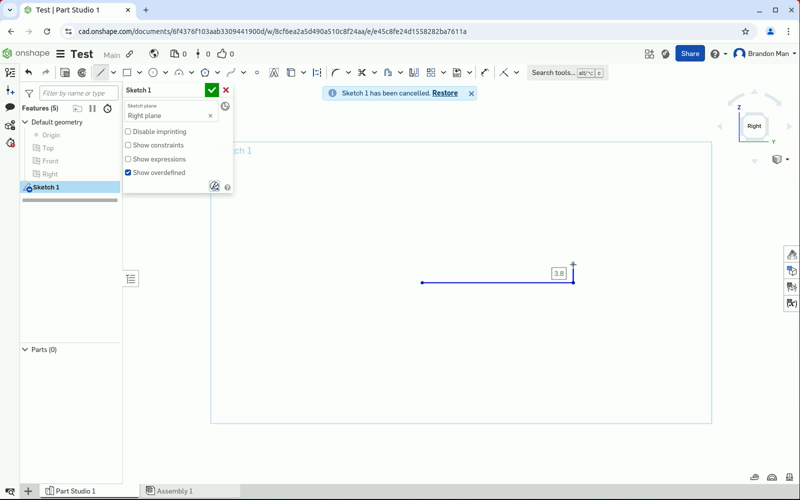
mouse_move(422, 264)
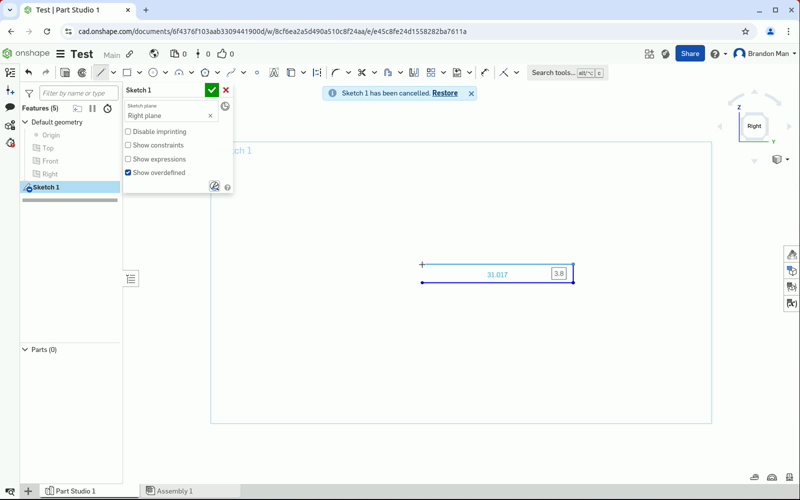
click(422, 264)
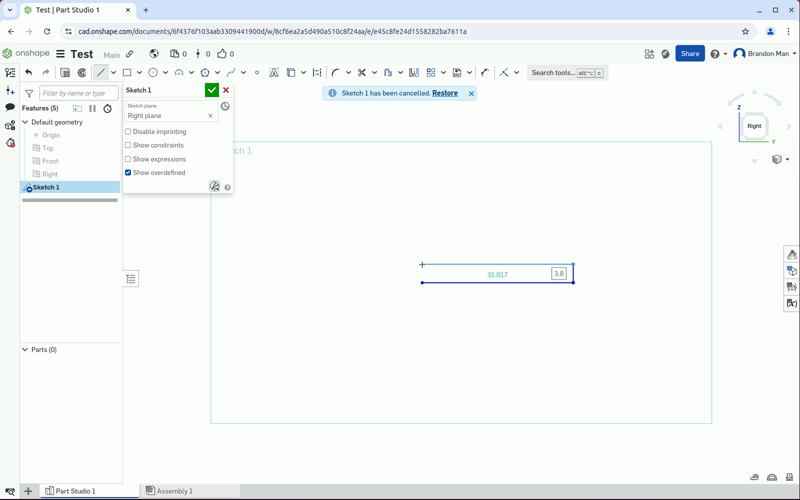
key_up(shift)
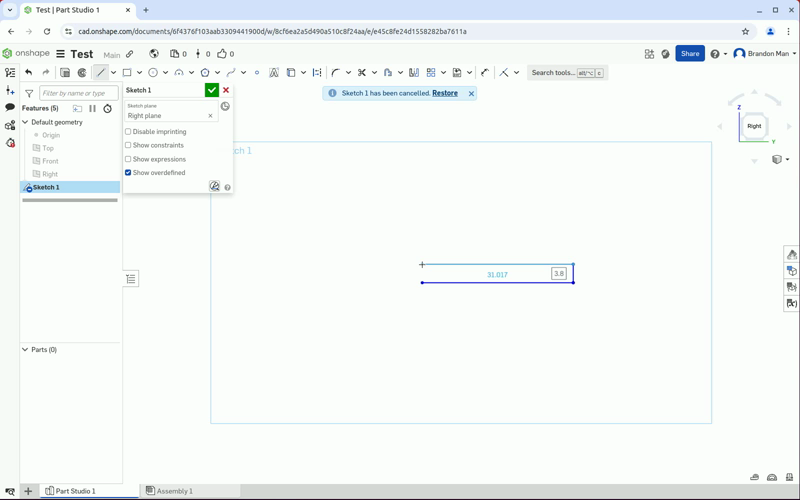
mouse_move(452, 264)
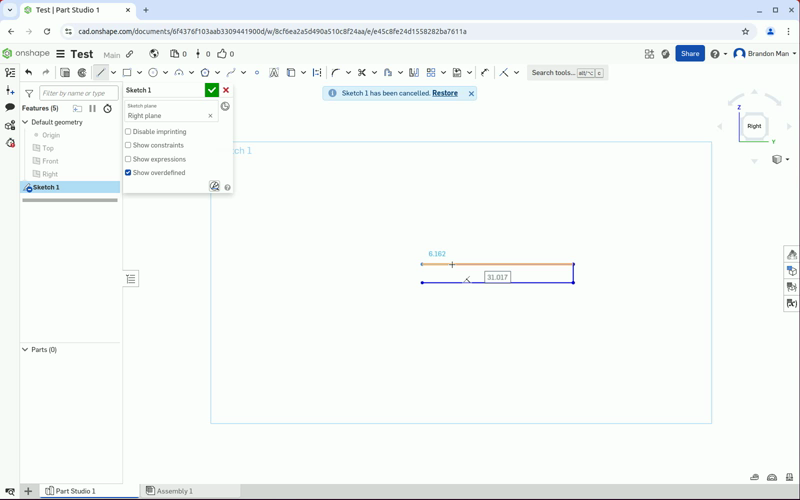
key_down(shift)
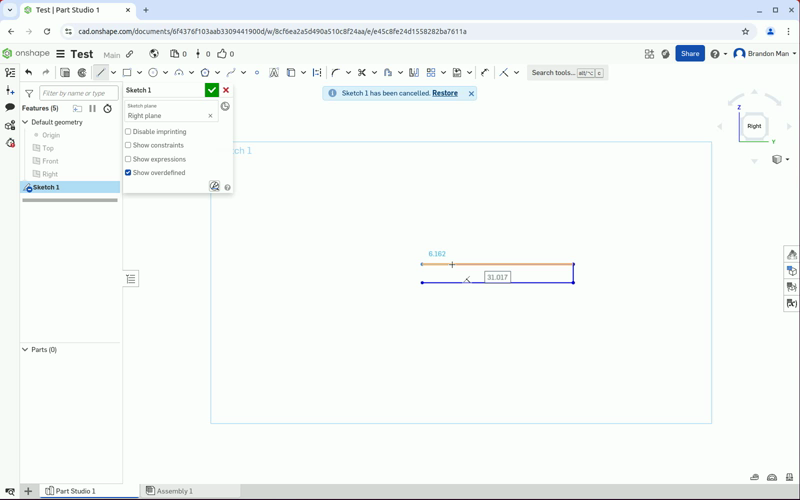
mouse_move(422, 282)
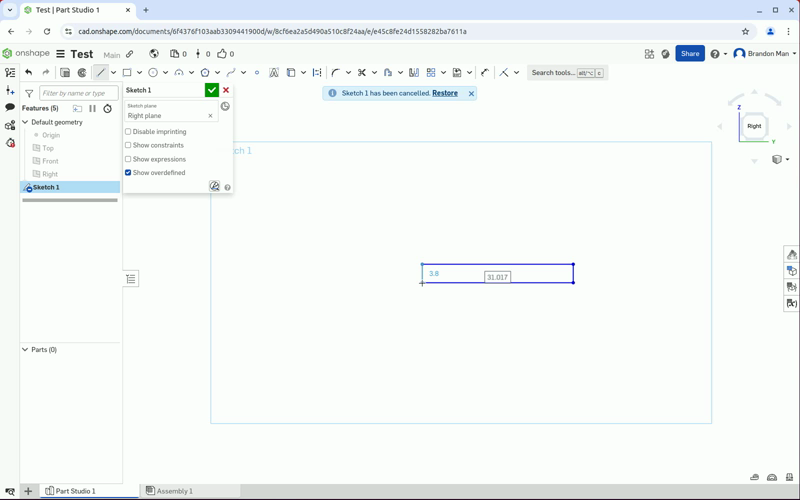
key_up(shift)
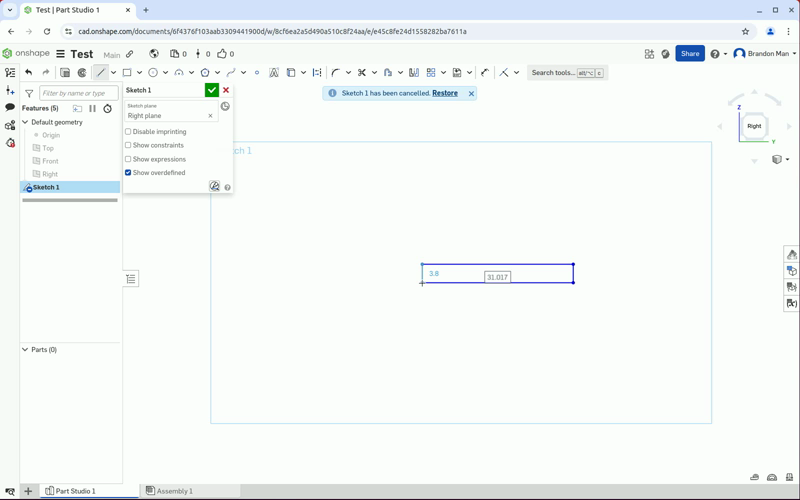
click(422, 282)
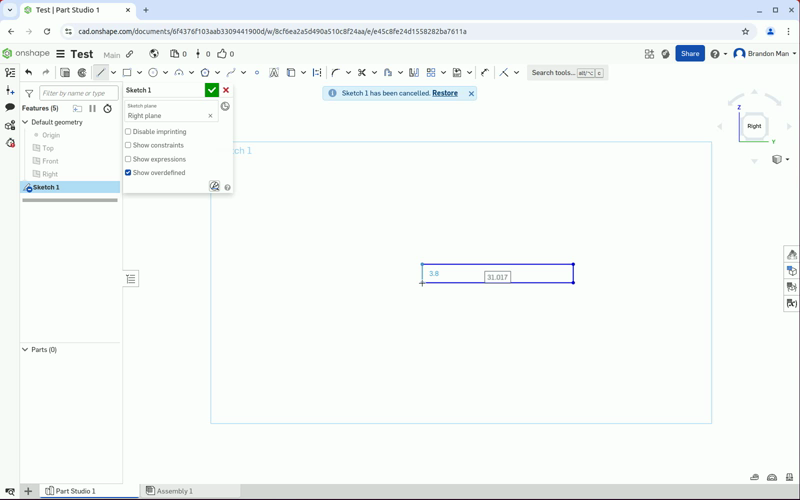
key(esc)
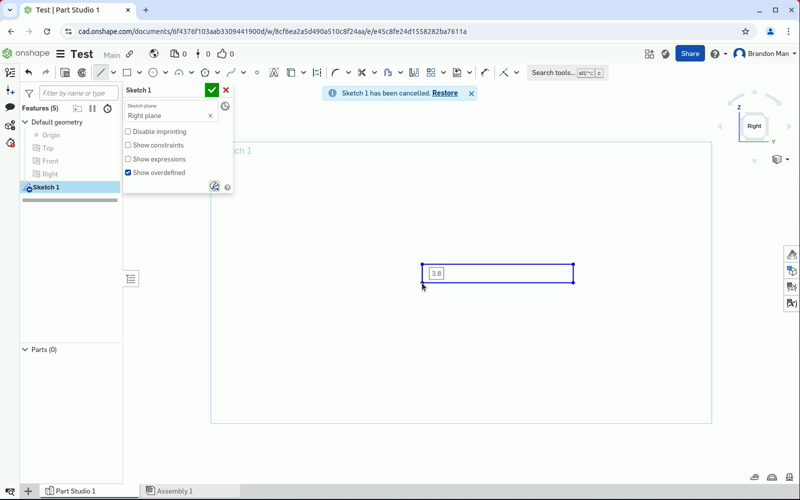
mouse_move(455, 278)
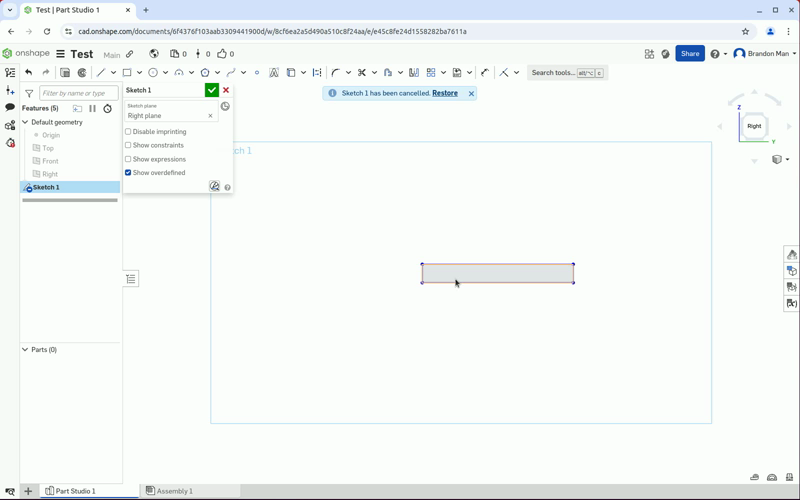
click(455, 278)
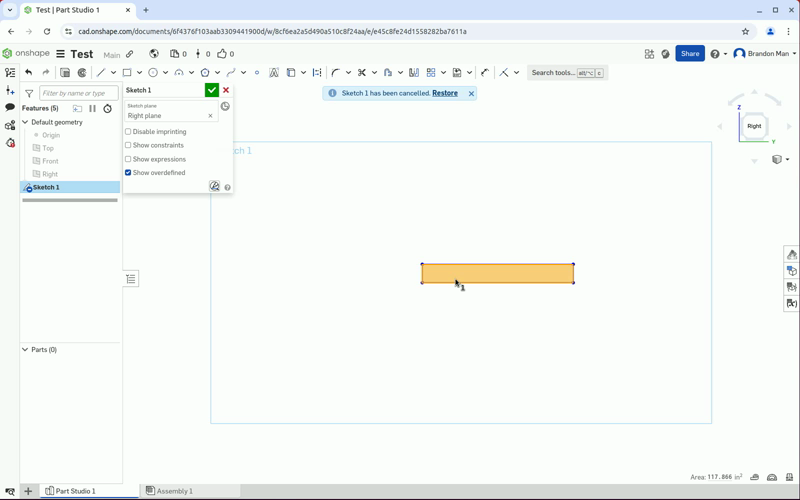
mouse_move(73, 352)
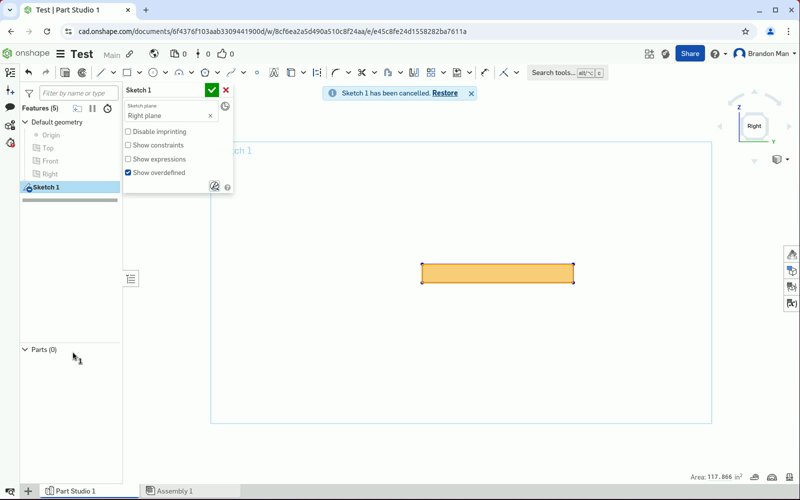
key(shift+y)
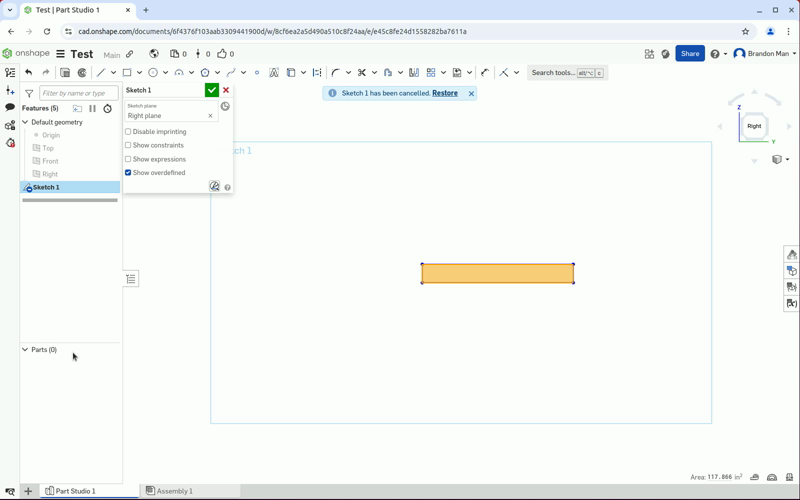
key(shift+e)
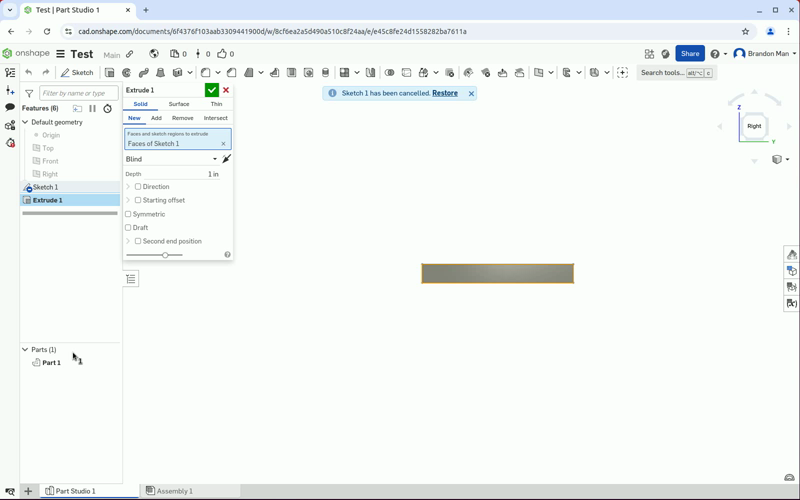
mouse_move(143, 106)
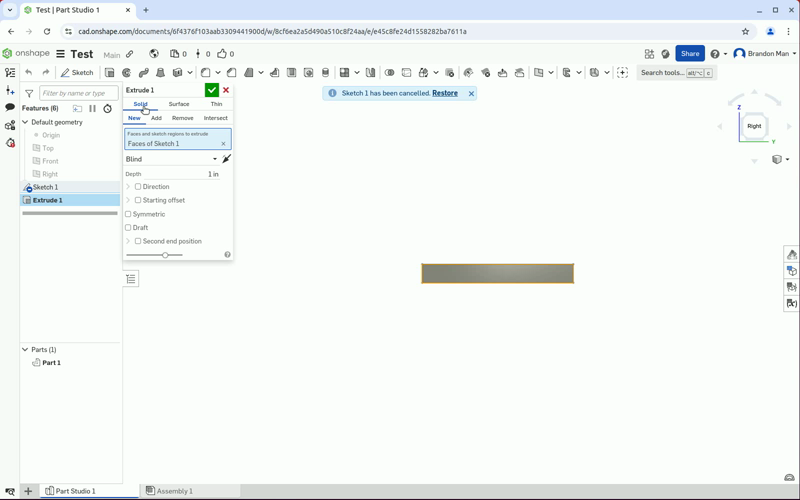
click(143, 106)
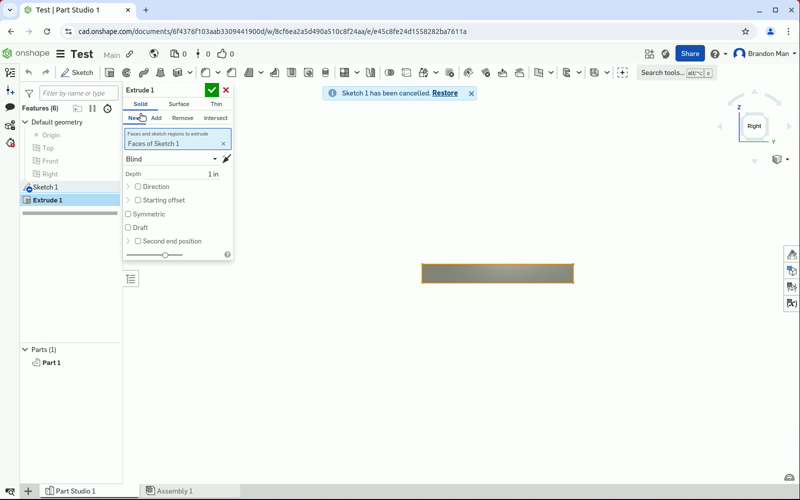
mouse_move(137, 120)
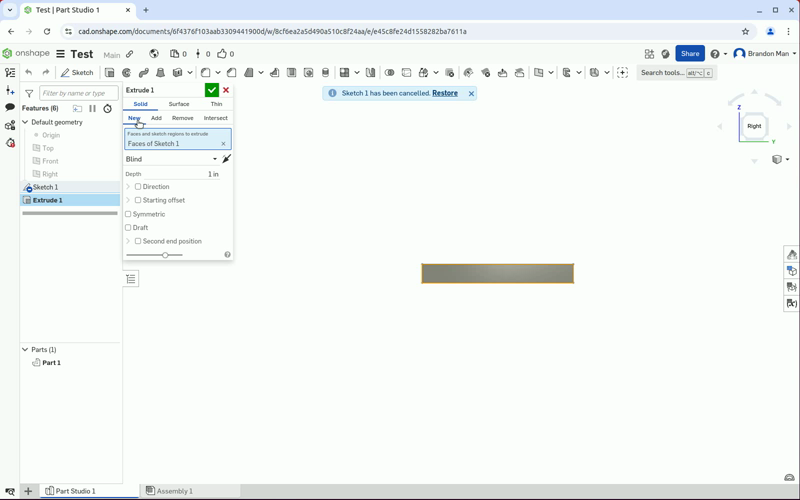
click(137, 120)
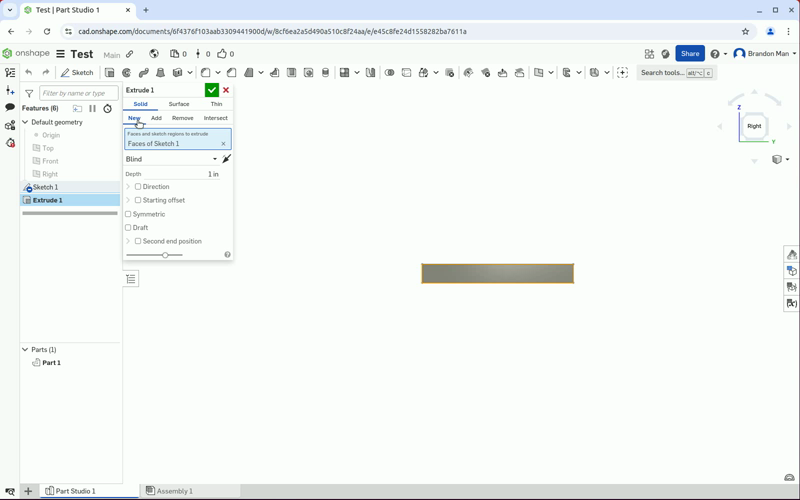
key(tab, 4)
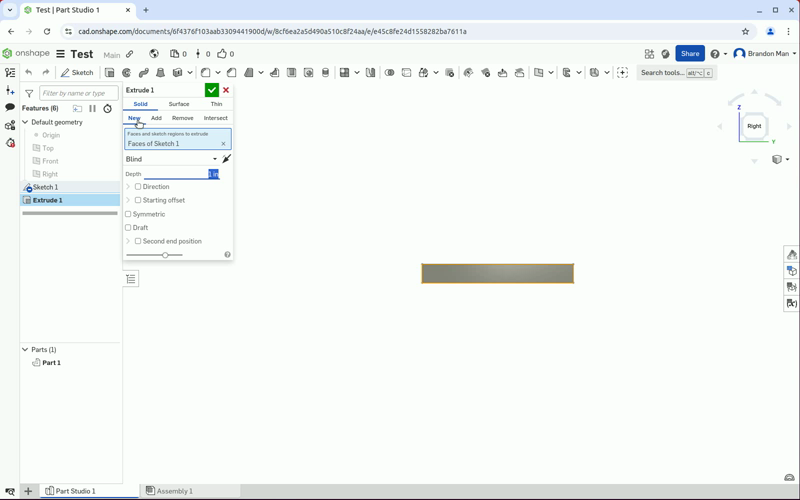
text(6.258)
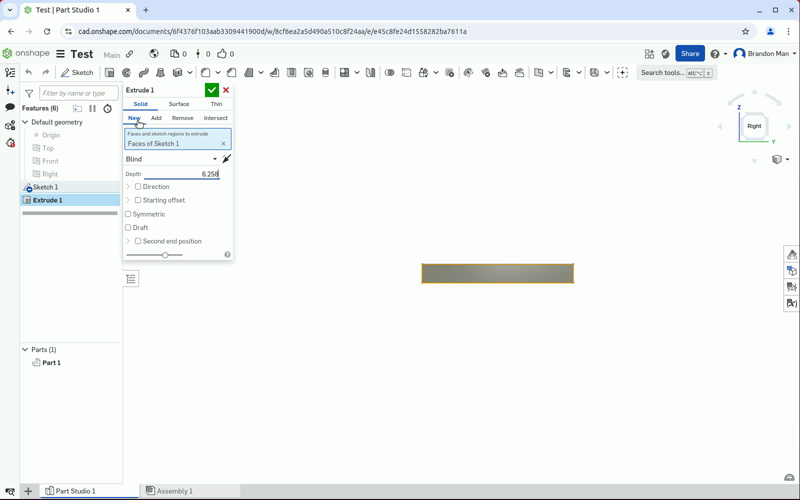
key(enter)
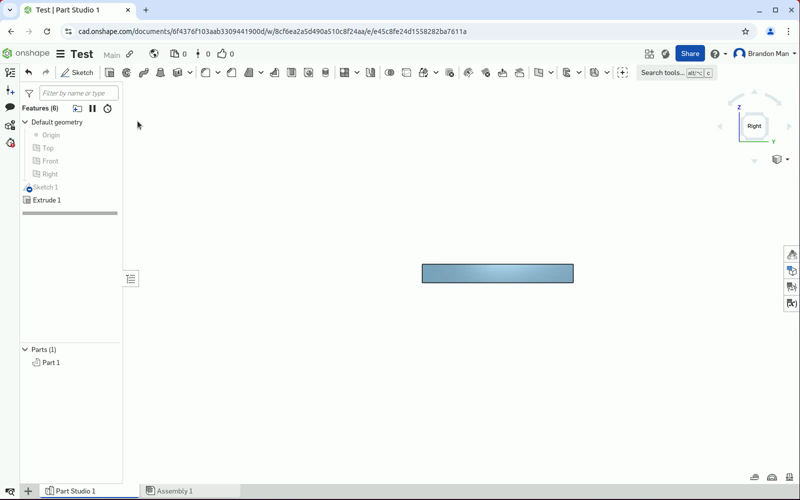
key(shift+h)
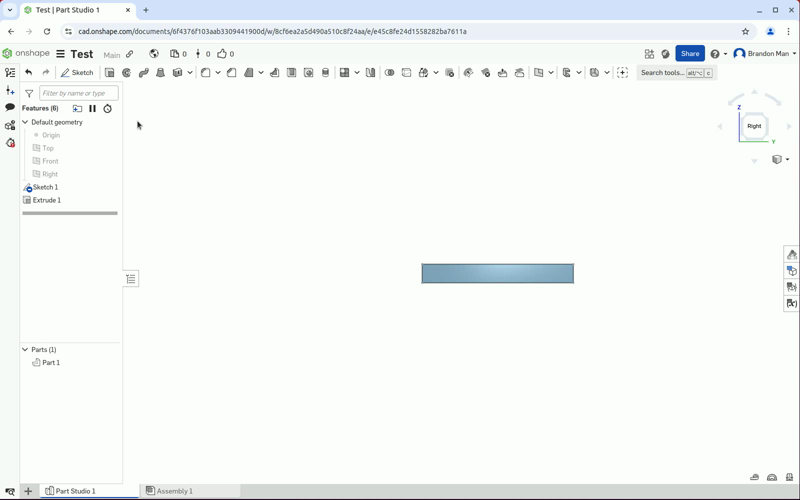
key(shift+h)
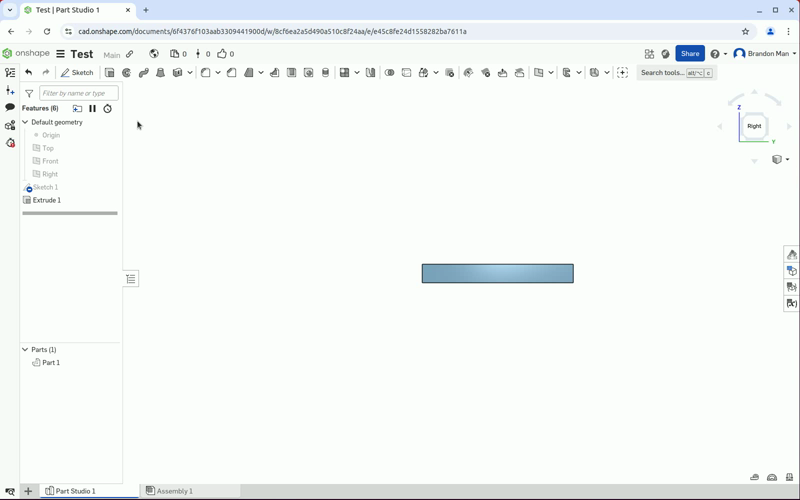
mouse_move(73, 189)
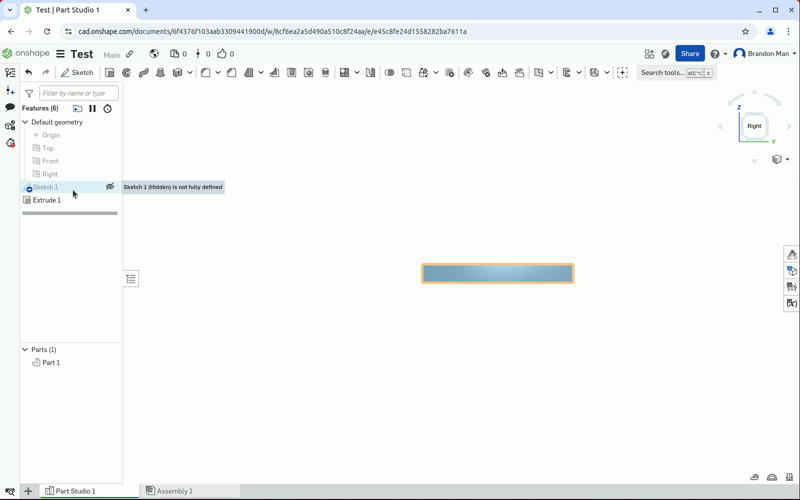
click(73, 189)
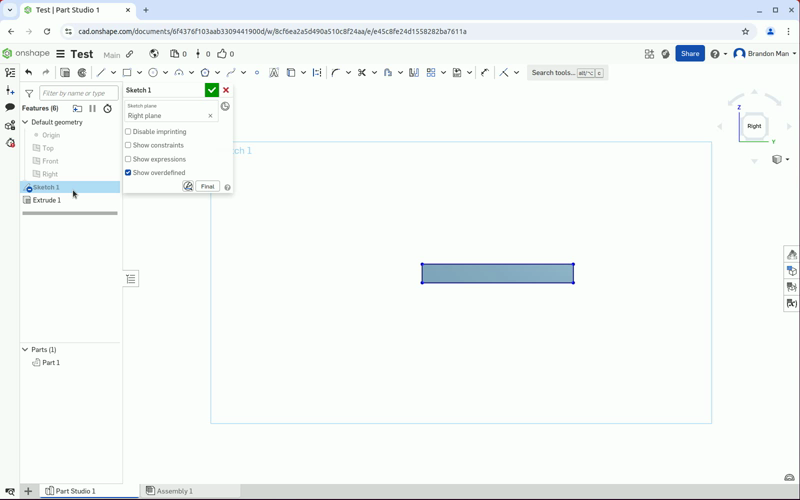
mouse_move(229, 92)
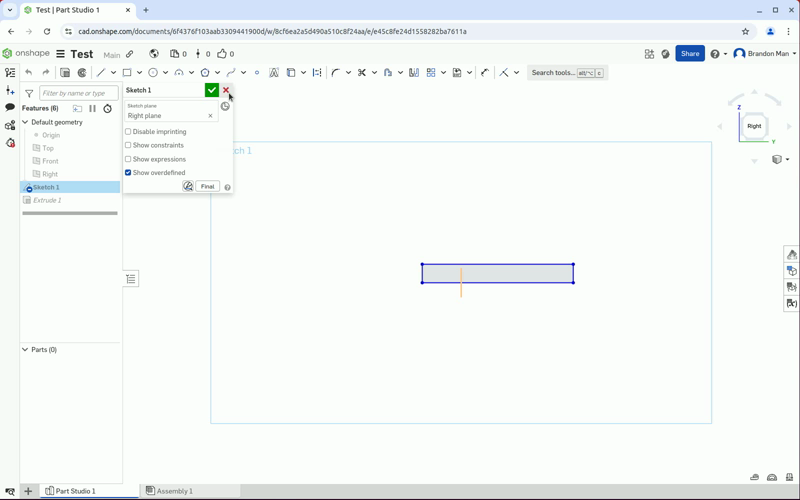
click(229, 92)
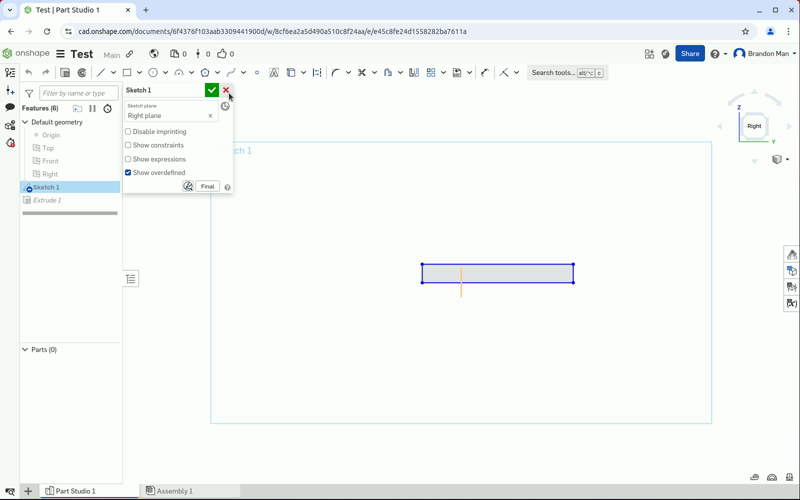
key(shift+s)
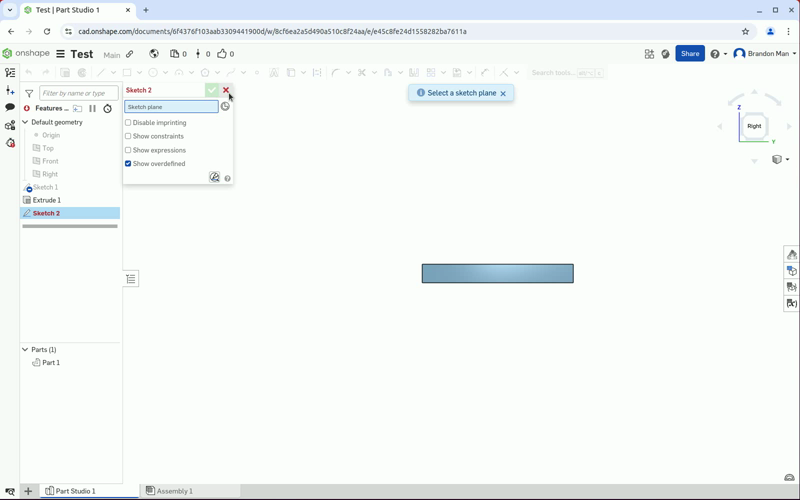
mouse_move(73, 176)
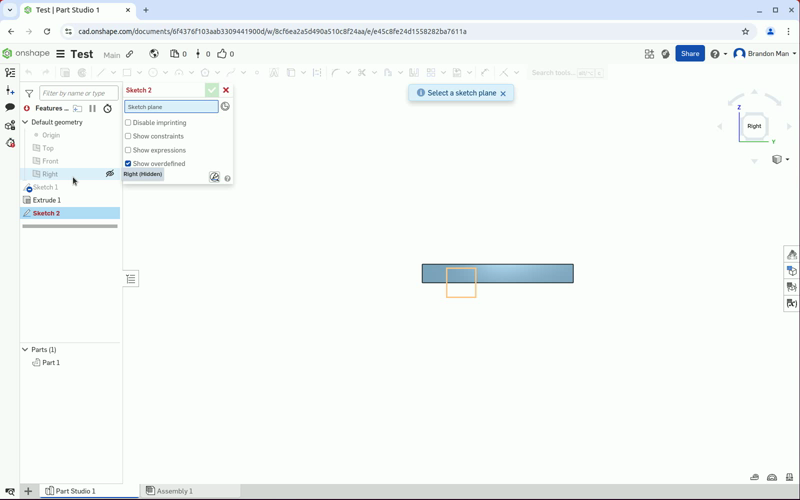
click(73, 176)
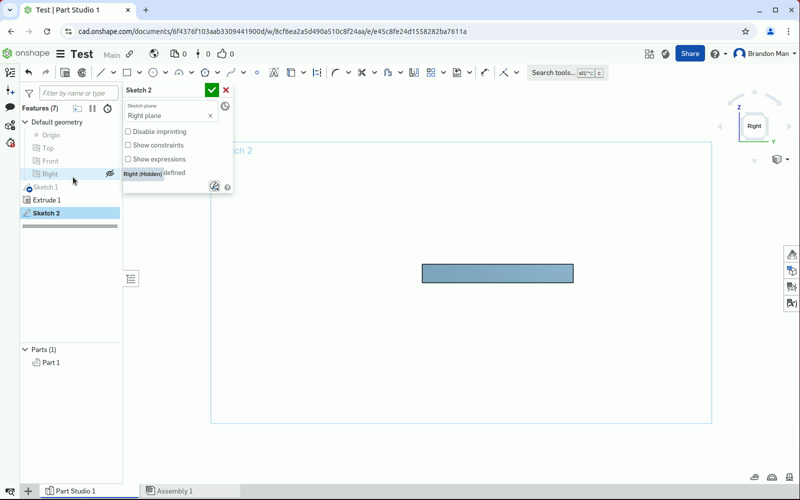
mouse_move(73, 352)
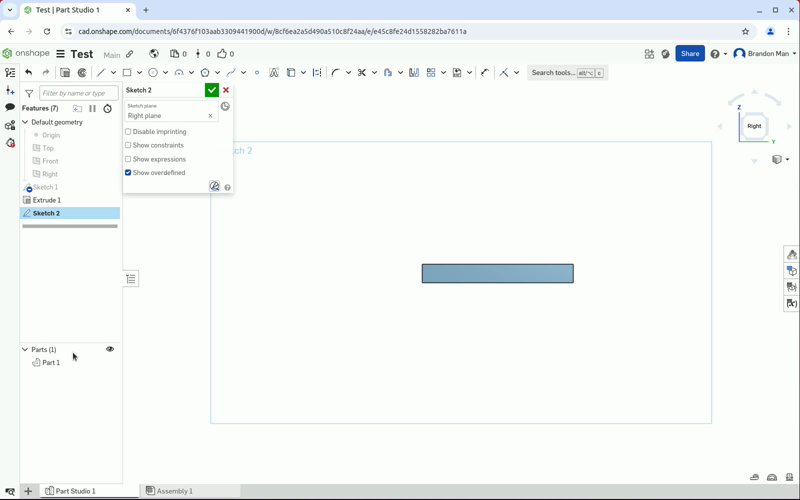
key(y)
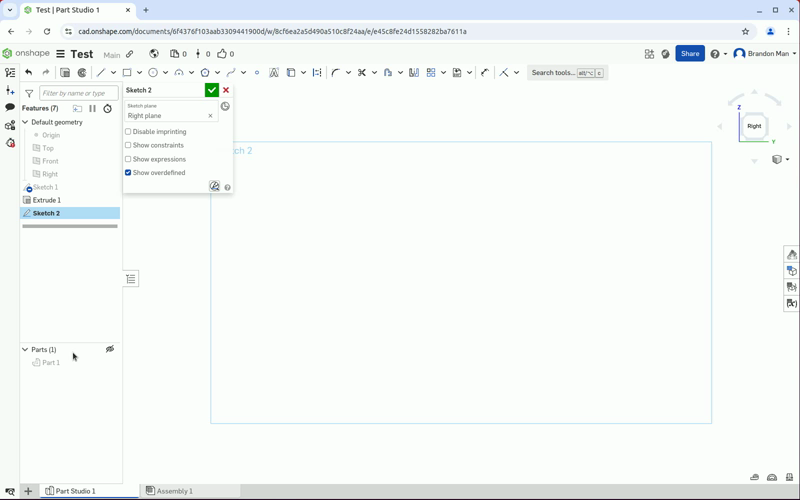
key(l)
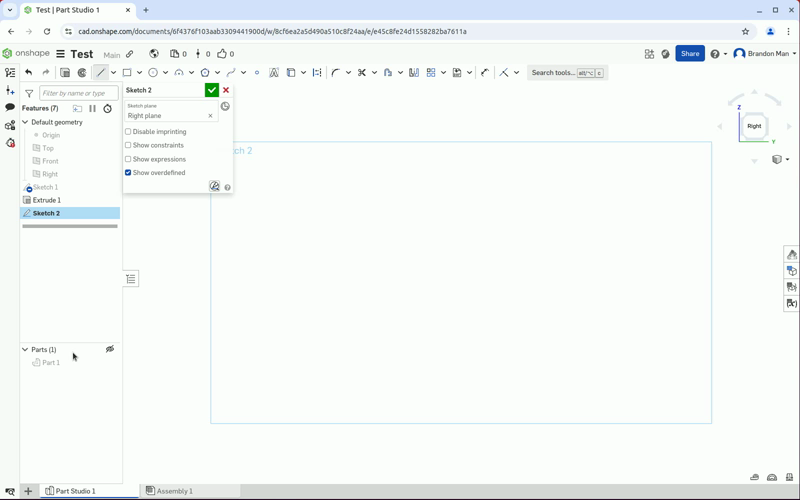
key_down(shift)
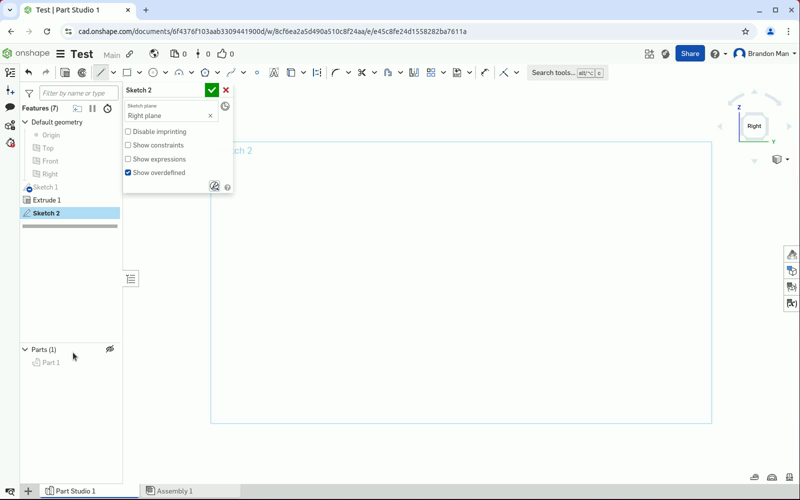
mouse_move(461, 299)
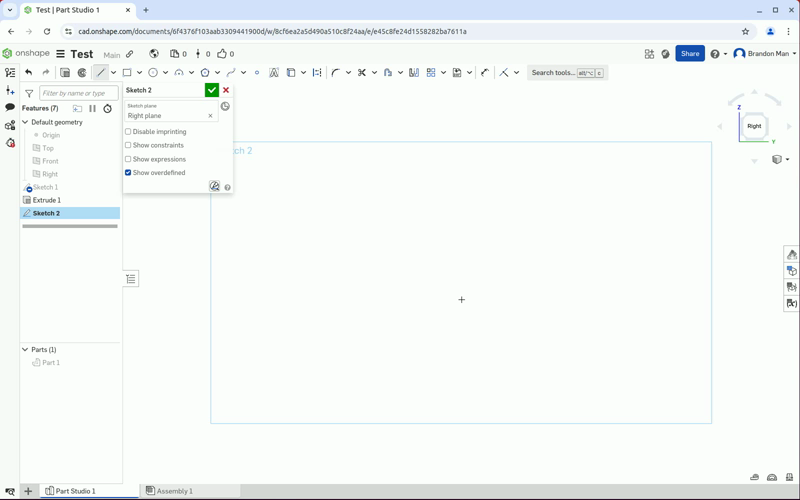
click(461, 299)
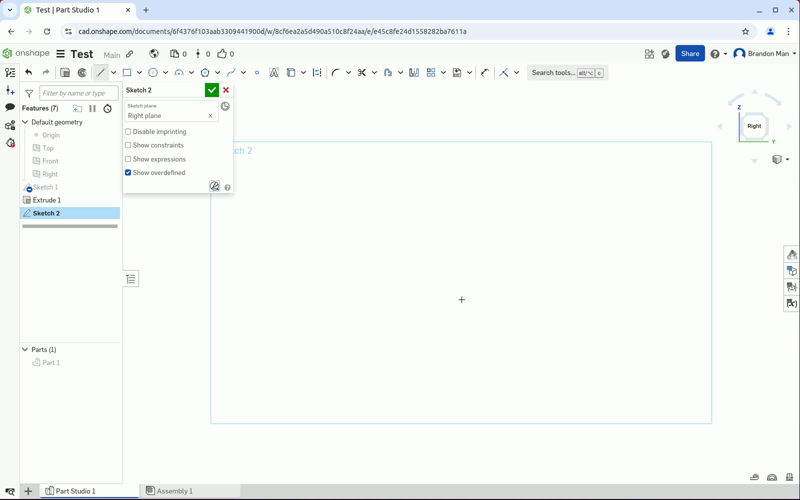
key_up(shift)
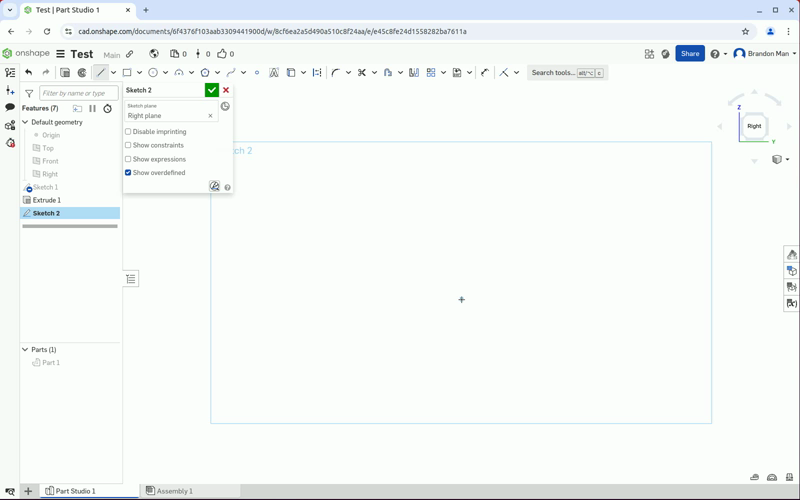
key_down(shift)
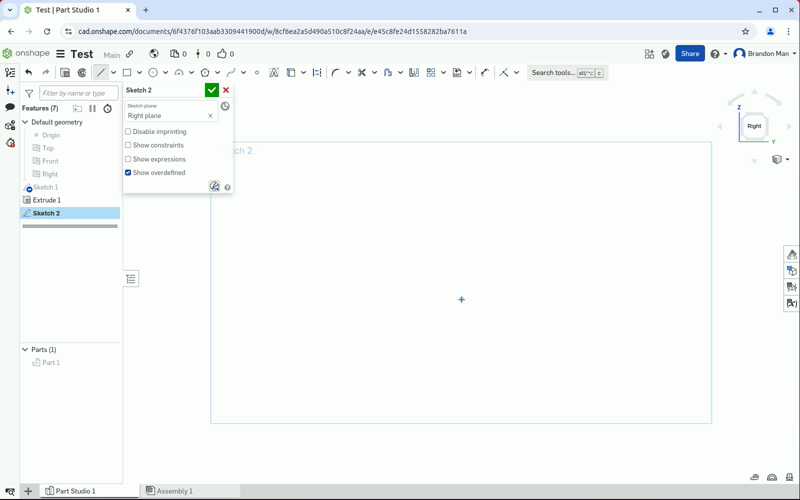
mouse_move(492, 299)
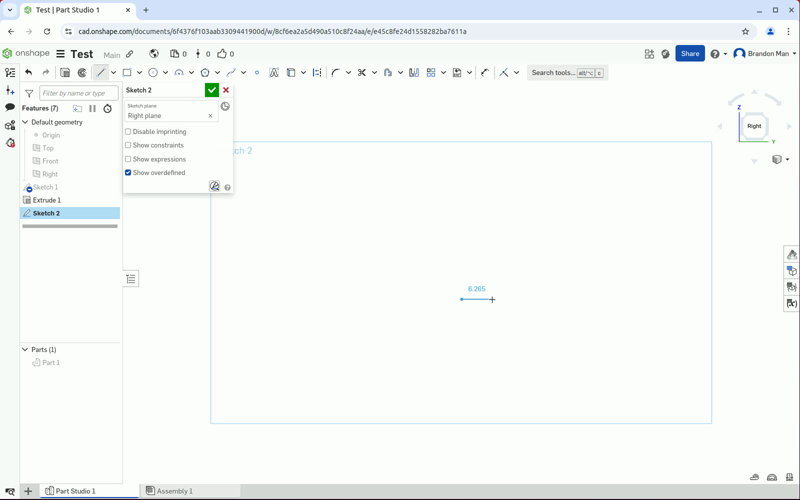
mouse_move(485, 299)
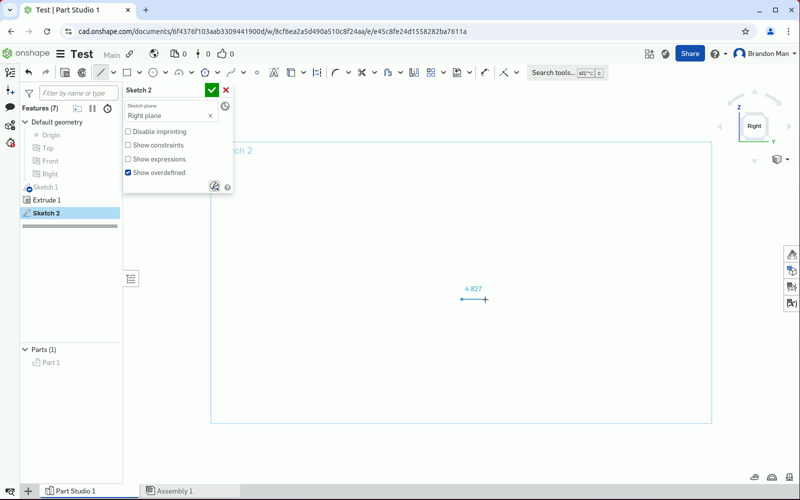
click(485, 299)
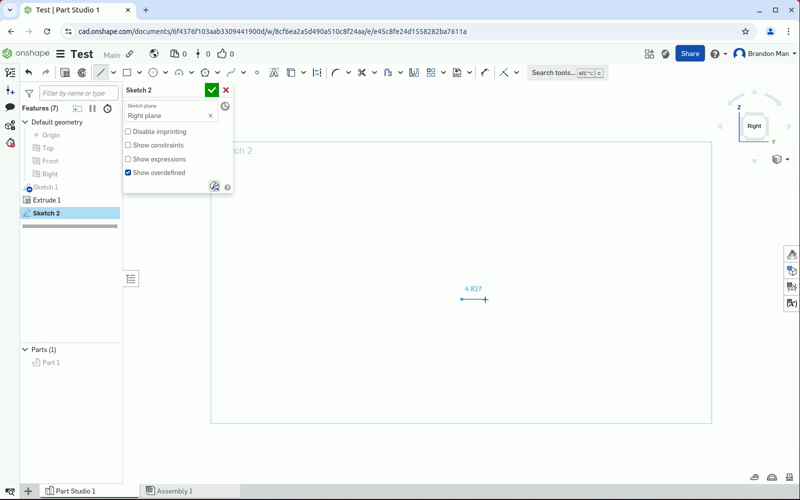
key_up(shift)
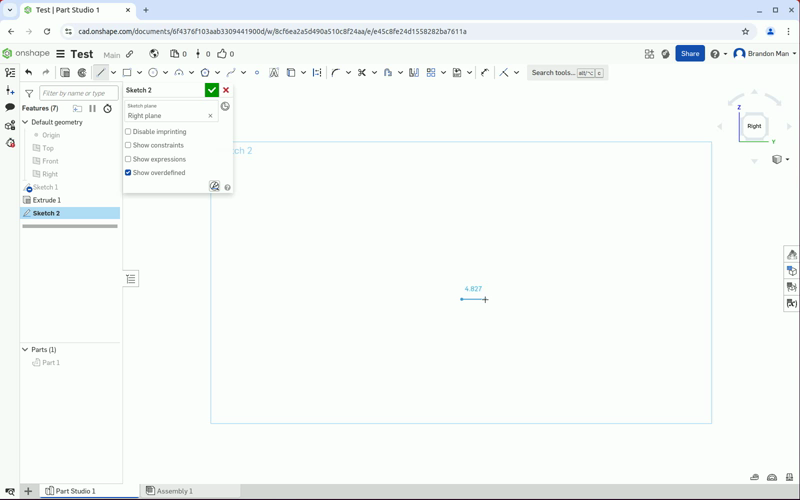
key_down(shift)
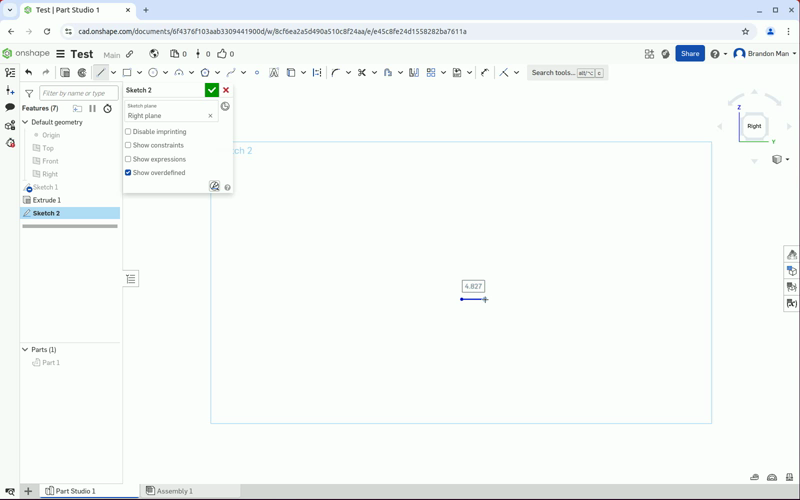
mouse_move(515, 299)
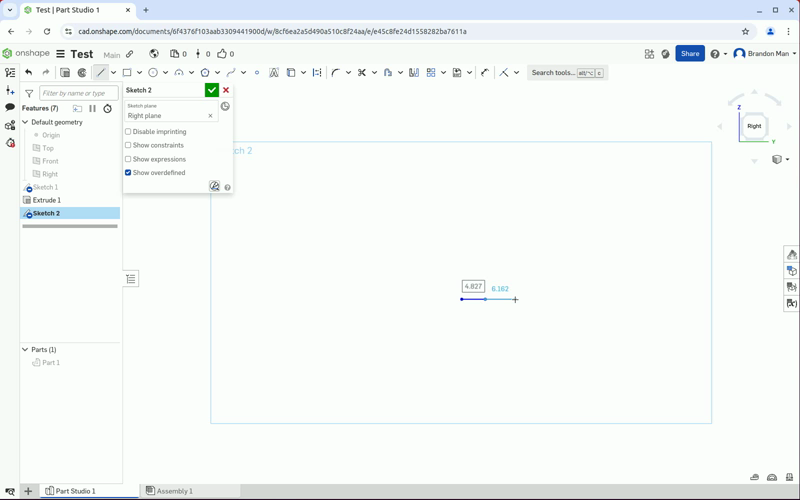
mouse_move(485, 282)
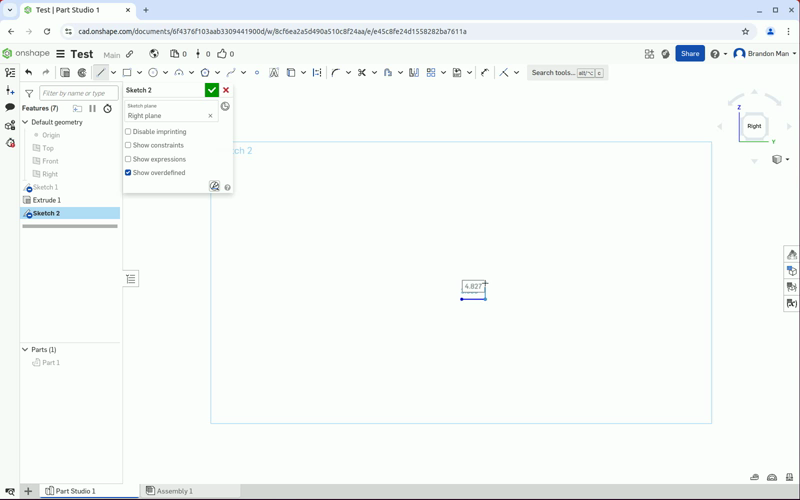
click(485, 282)
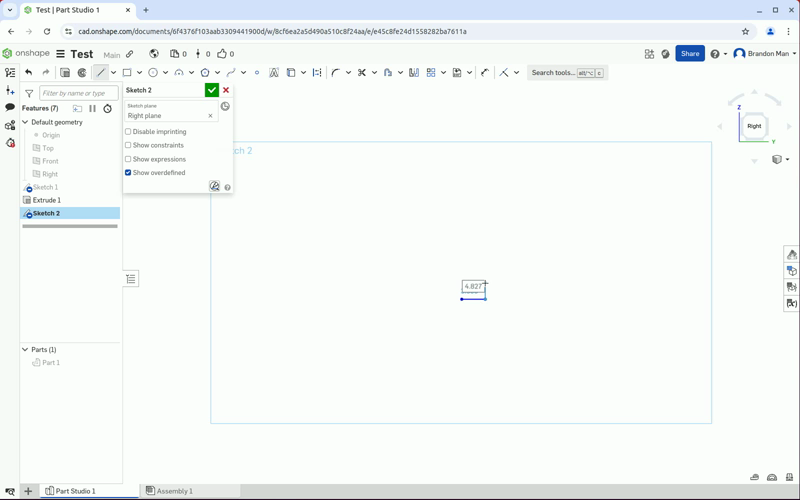
key_up(shift)
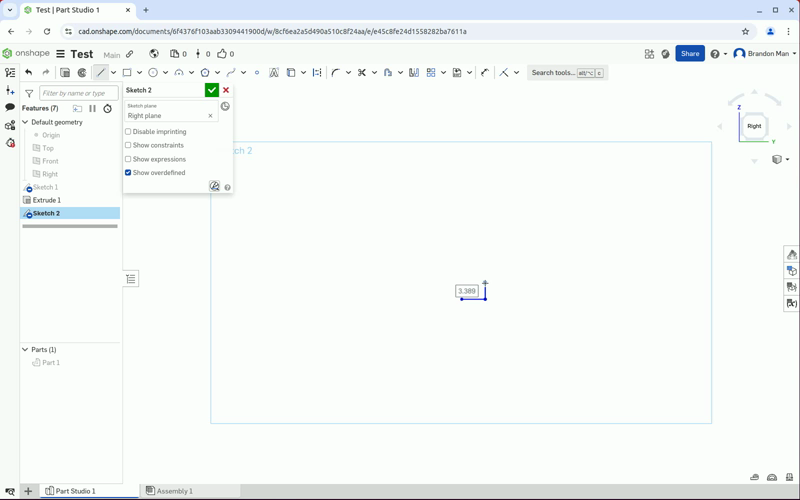
key_down(shift)
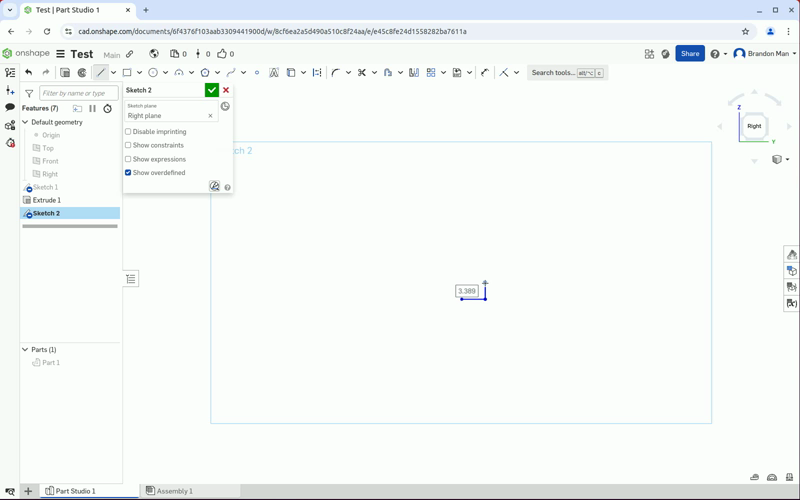
mouse_move(515, 282)
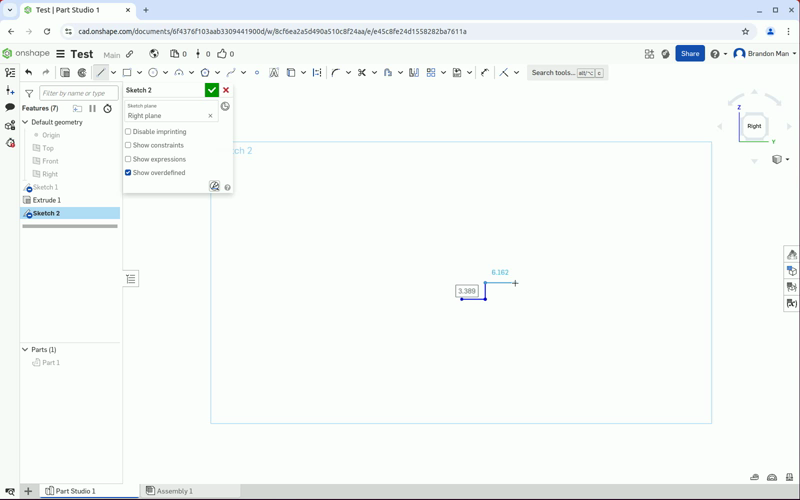
mouse_move(461, 282)
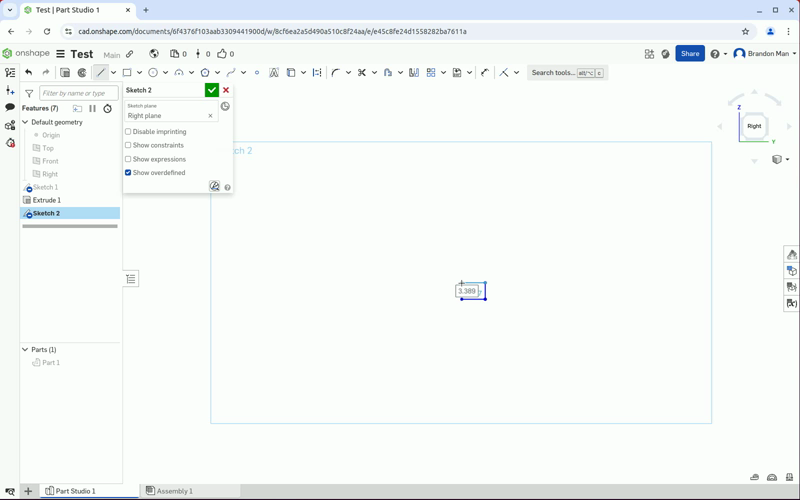
click(461, 282)
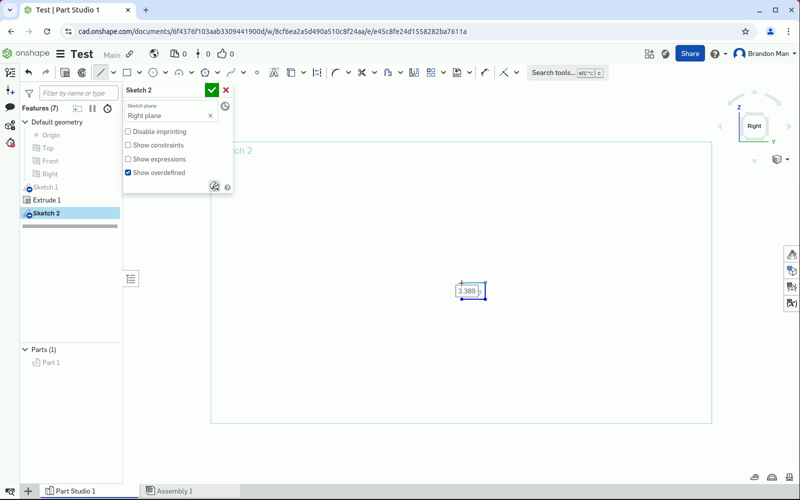
key_up(shift)
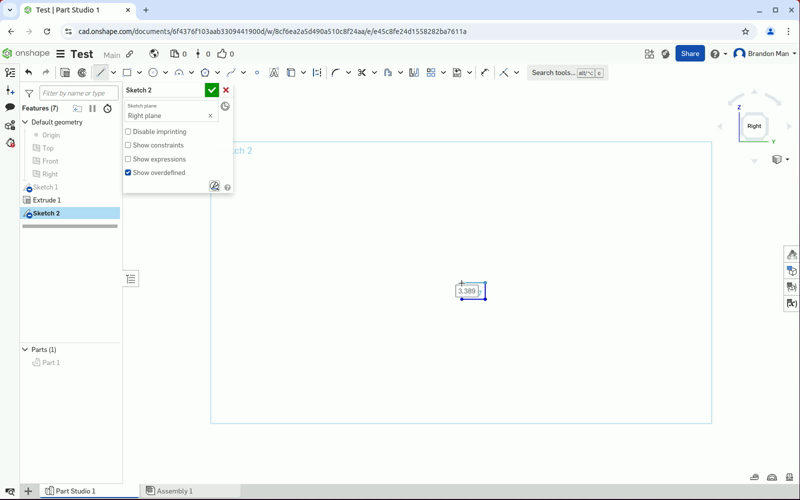
mouse_move(492, 282)
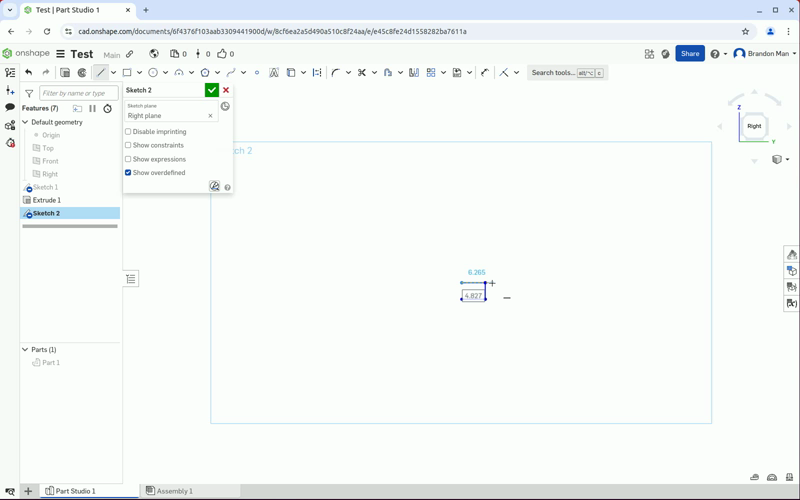
key_down(shift)
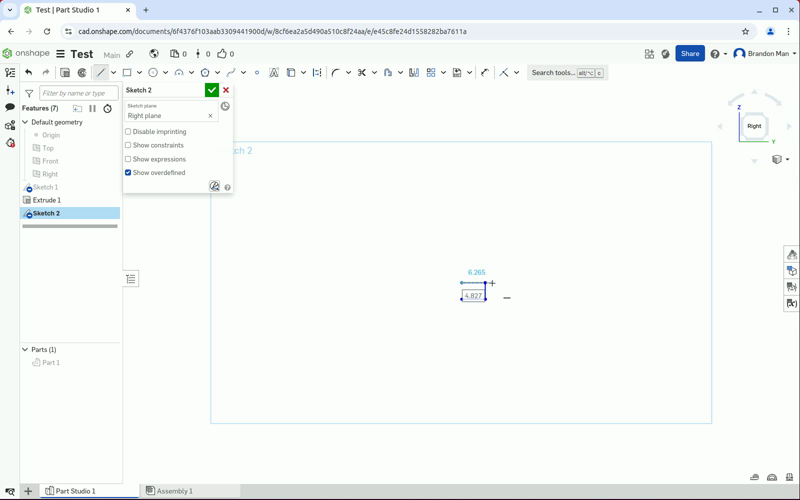
mouse_move(461, 299)
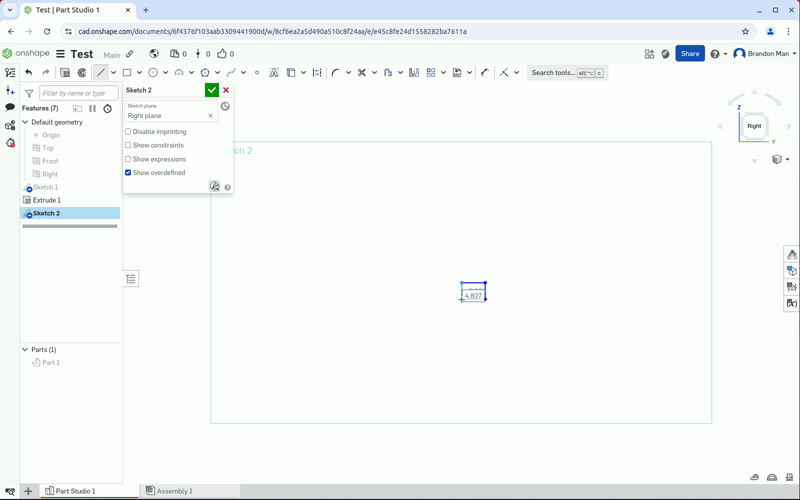
key_up(shift)
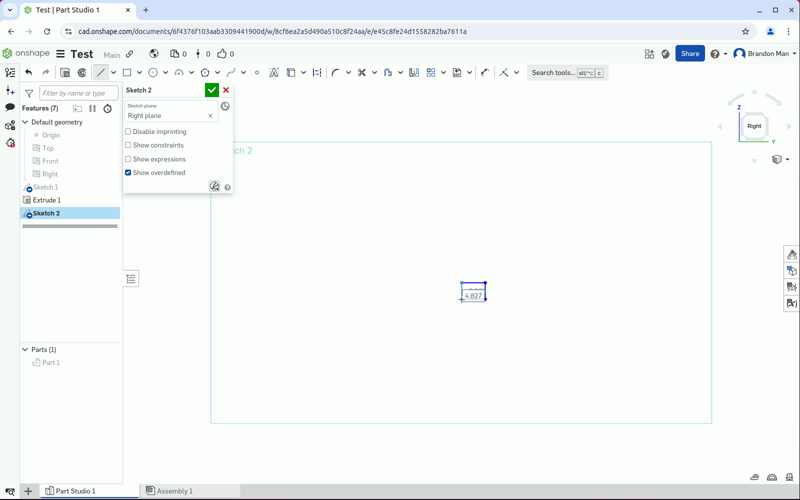
click(461, 299)
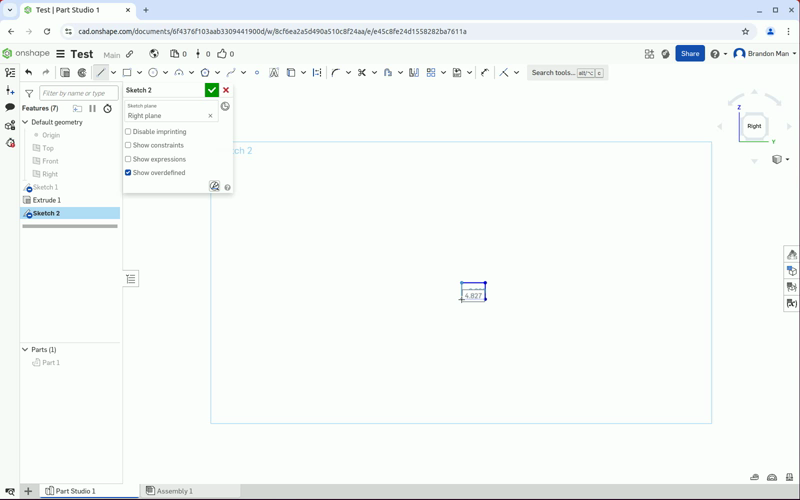
key(esc)
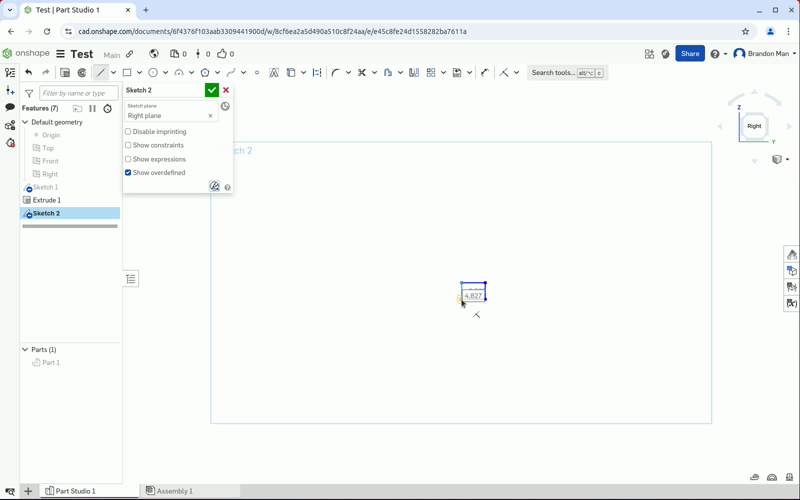
mouse_move(476, 288)
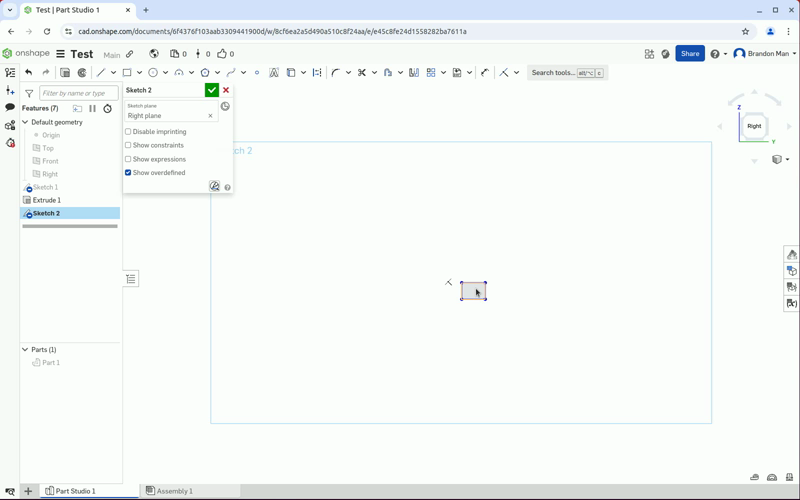
scroll(6)
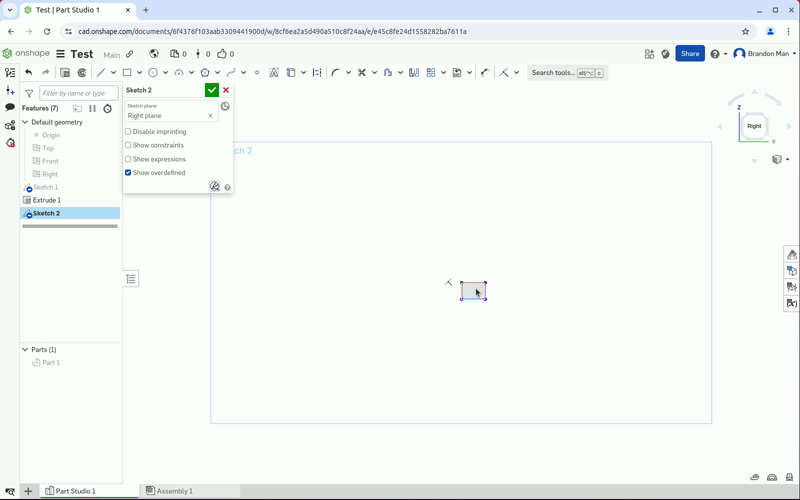
scroll(6)
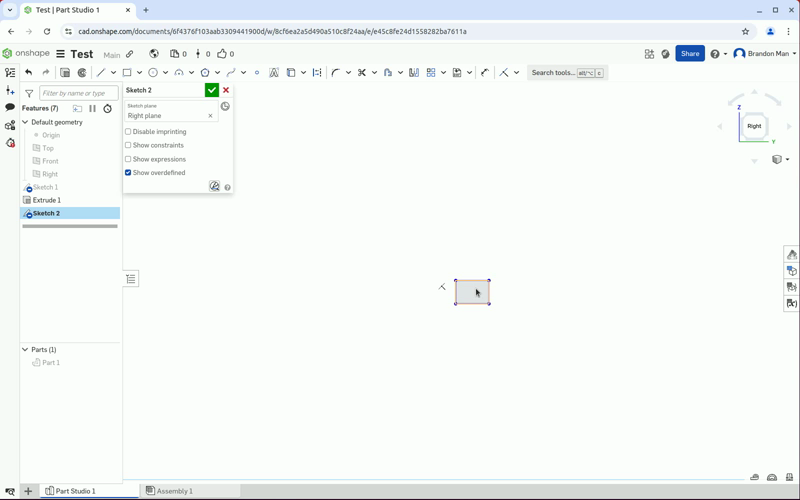
scroll(6)
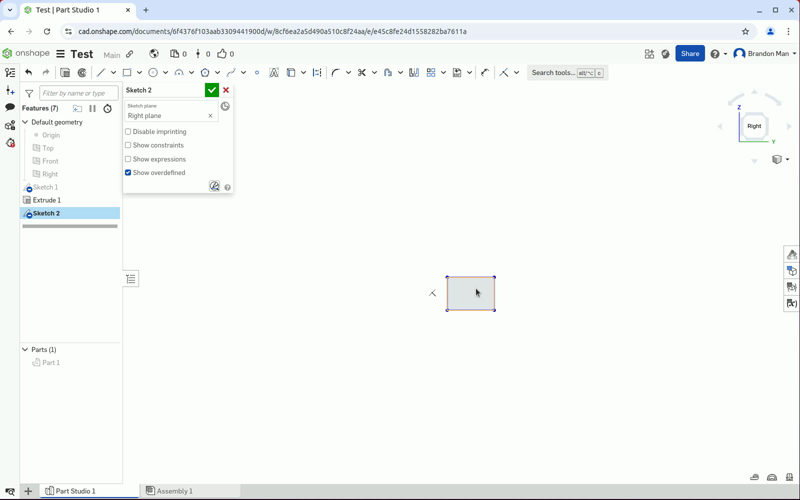
scroll(6)
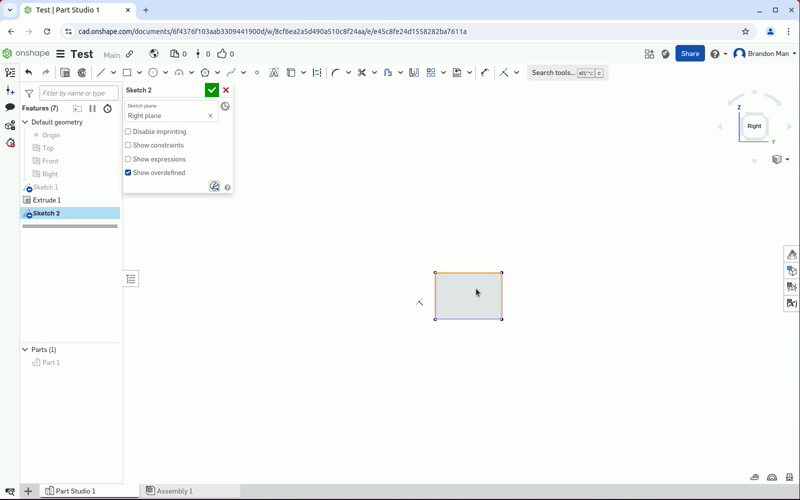
scroll(6)
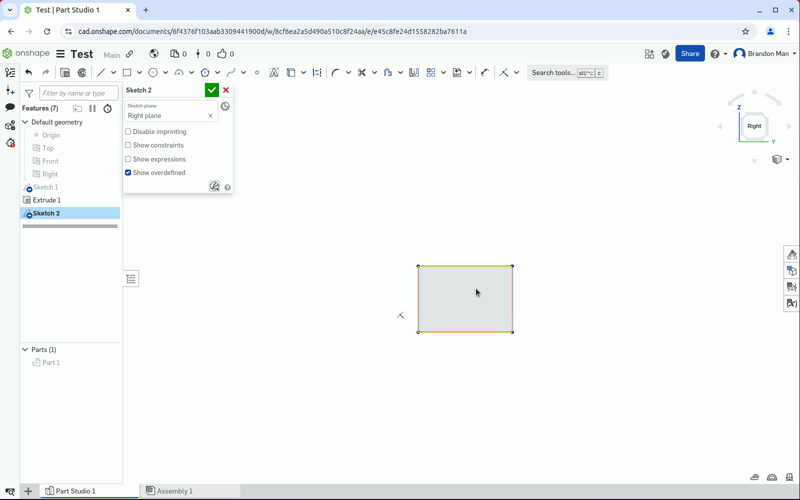
scroll(6)
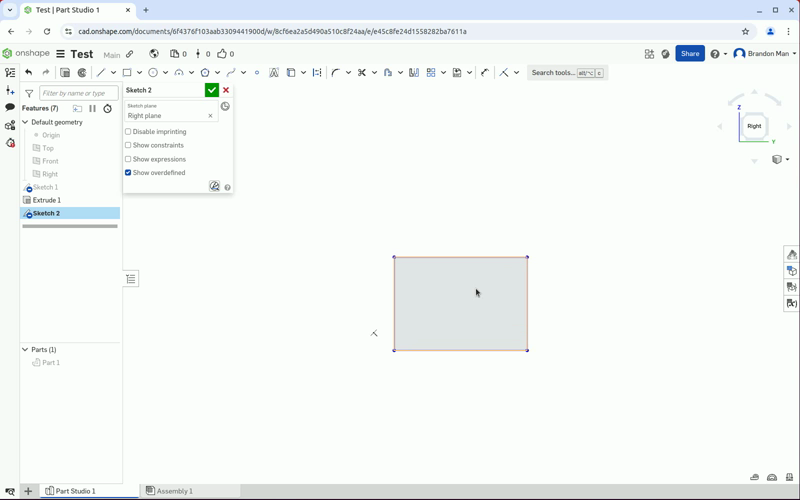
scroll(6)
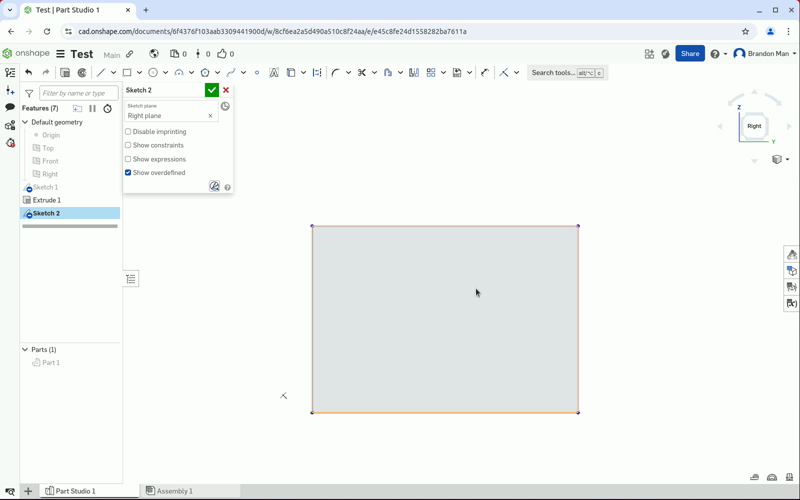
click(476, 288)
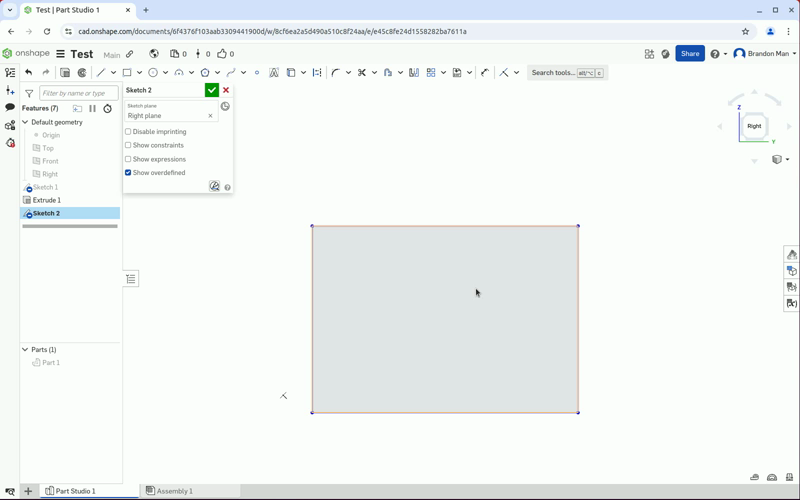
scroll(-6)
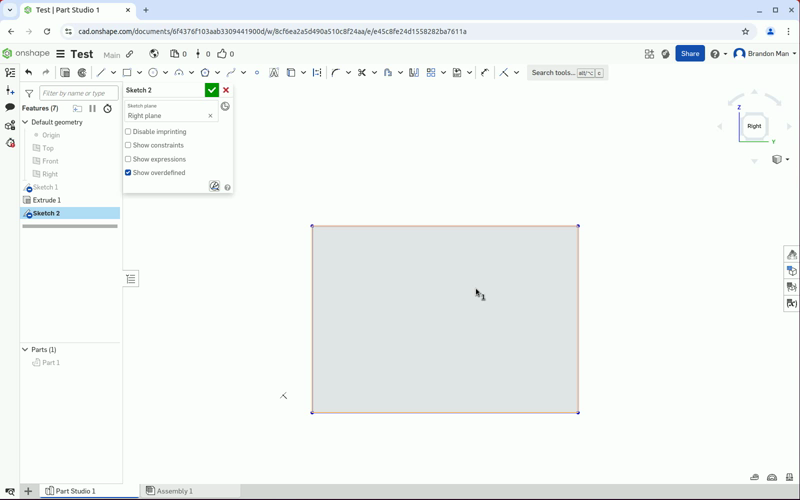
scroll(-6)
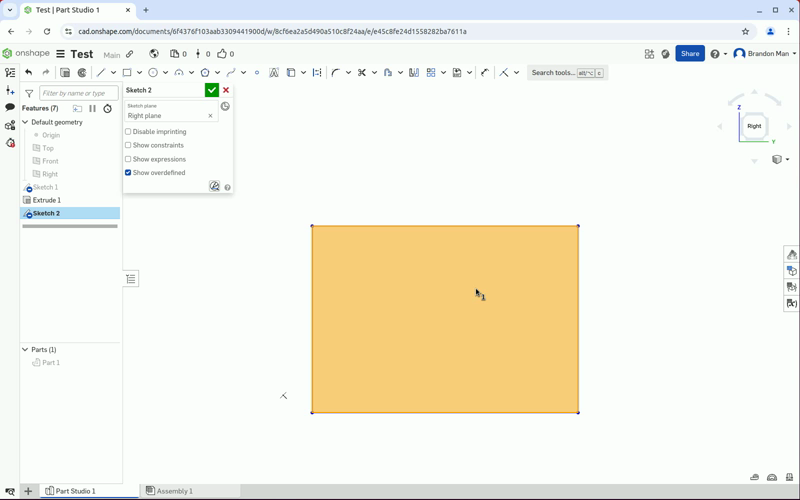
scroll(-6)
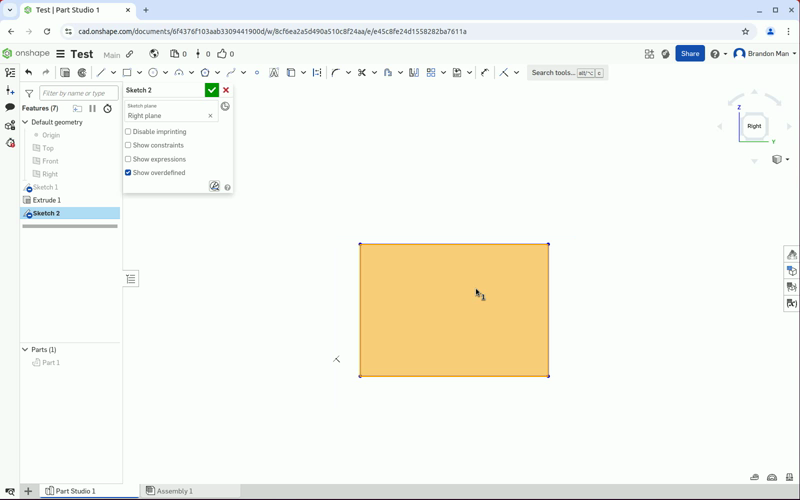
scroll(-6)
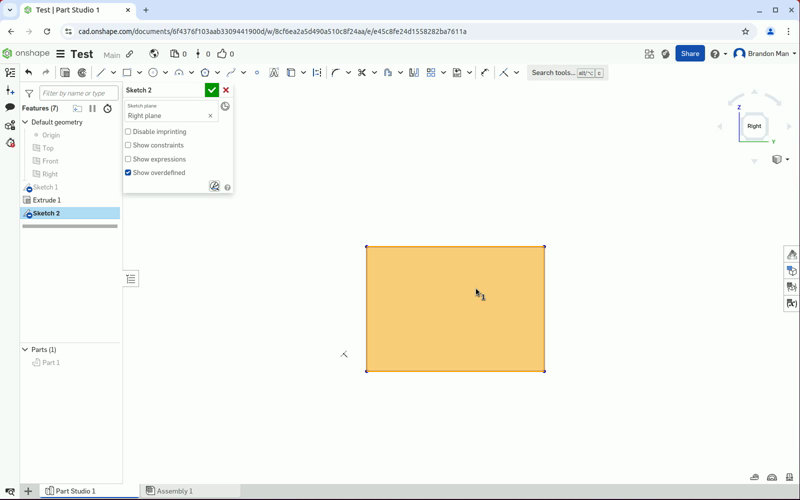
scroll(-6)
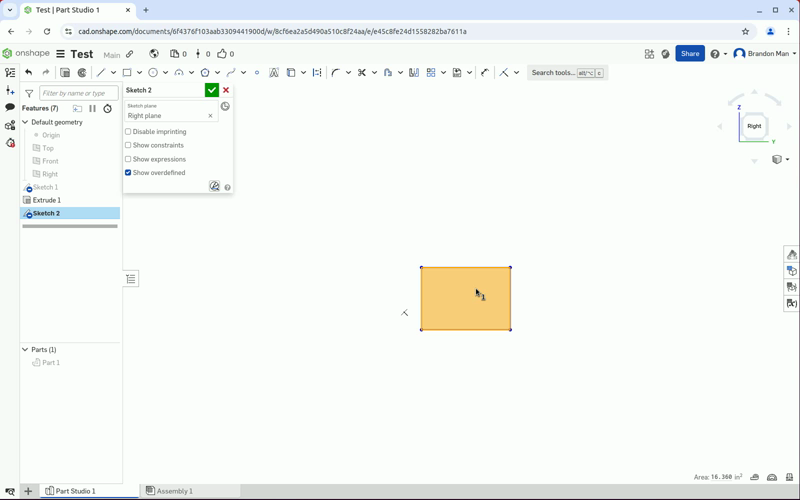
scroll(-6)
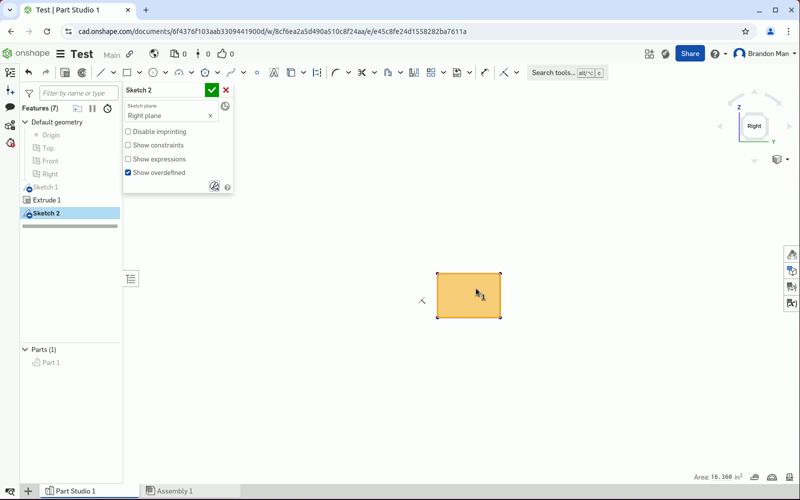
scroll(-6)
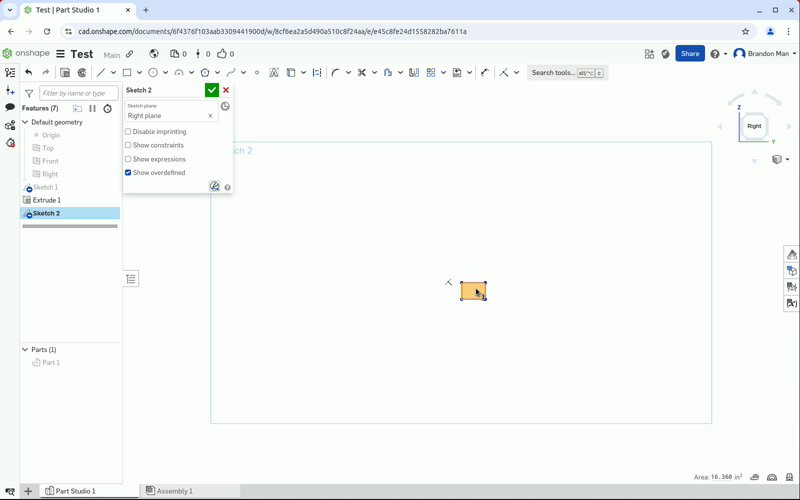
mouse_move(73, 352)
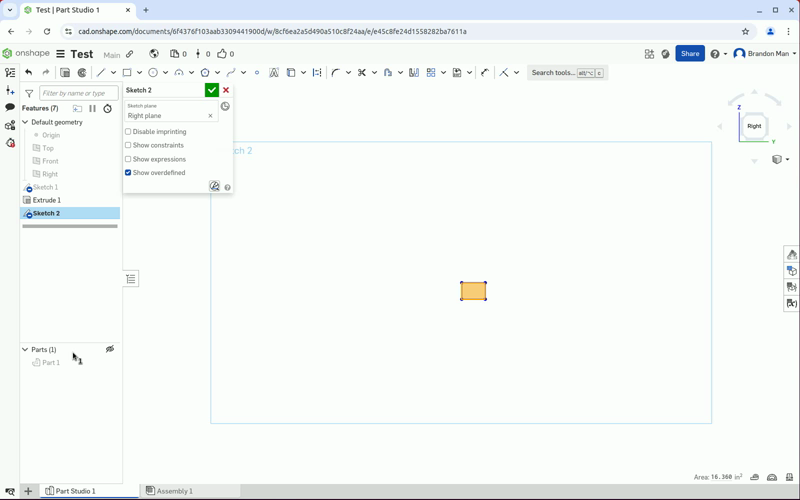
key(shift+y)
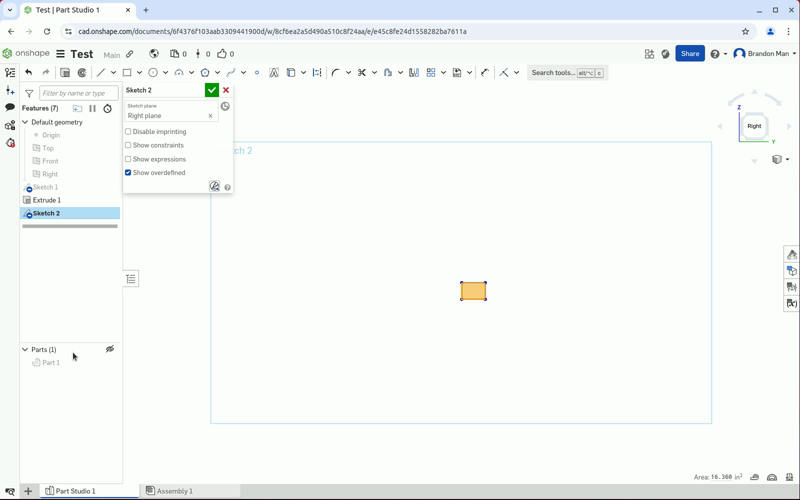
key(shift+e)
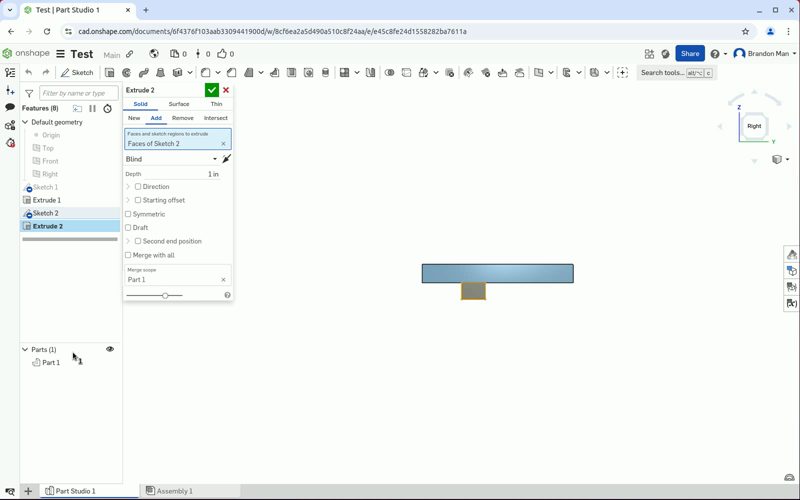
mouse_move(143, 106)
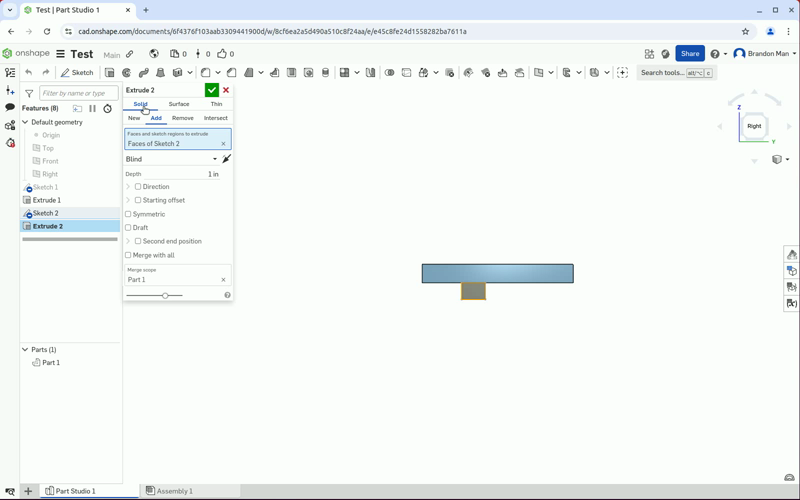
click(143, 106)
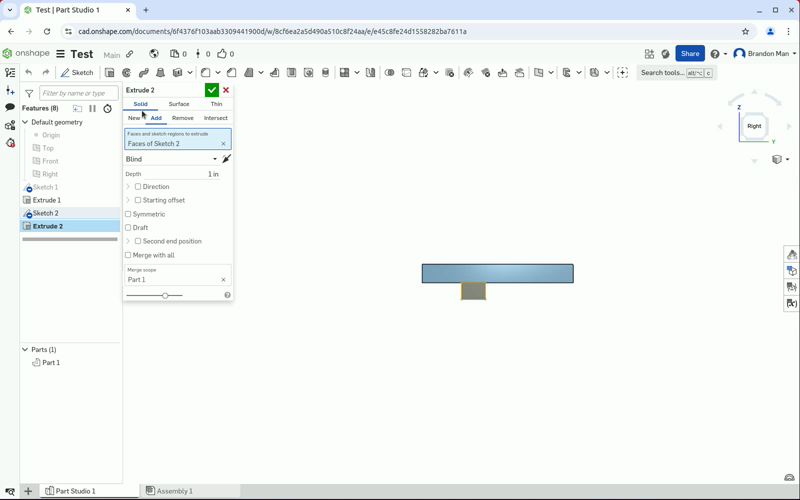
mouse_move(137, 120)
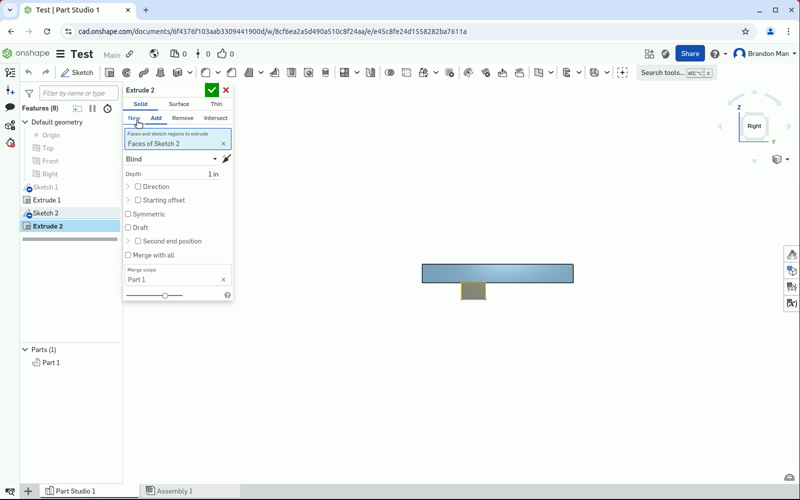
click(137, 120)
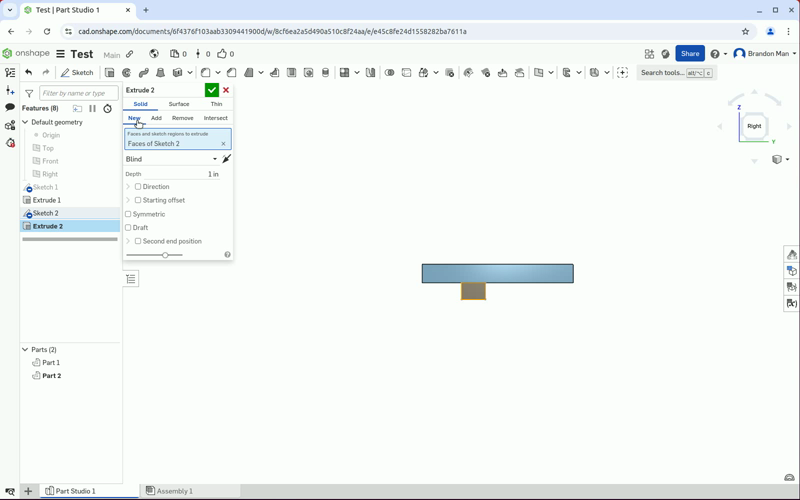
key(tab, 4)
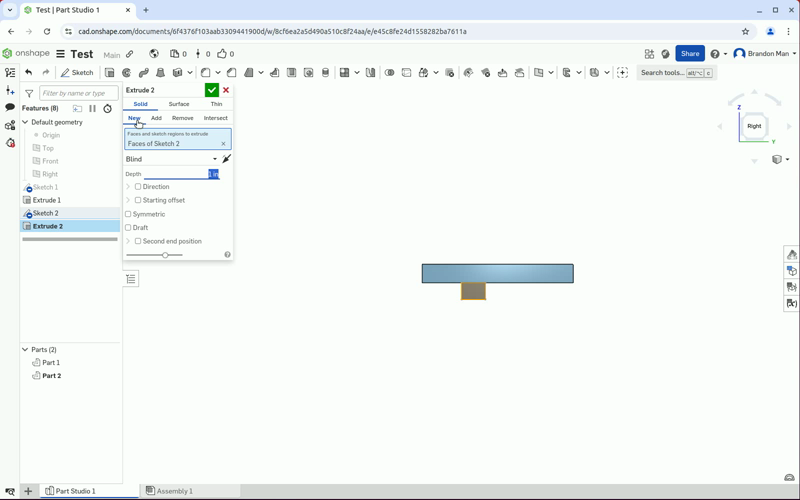
text(6.258)
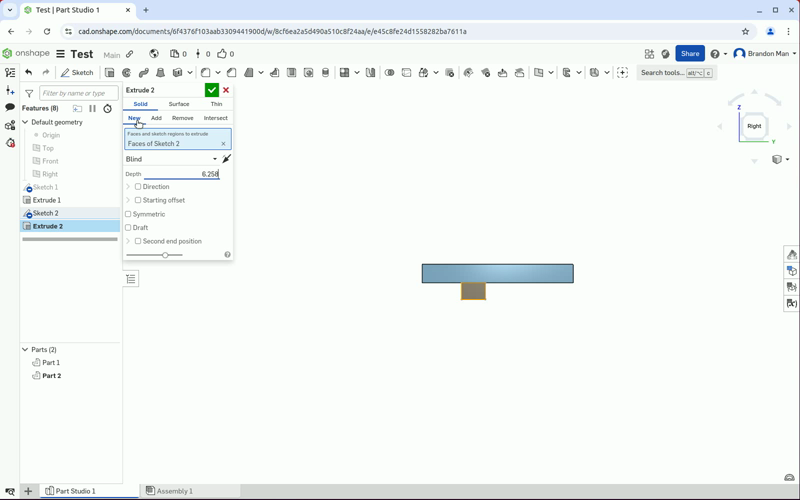
key(enter)
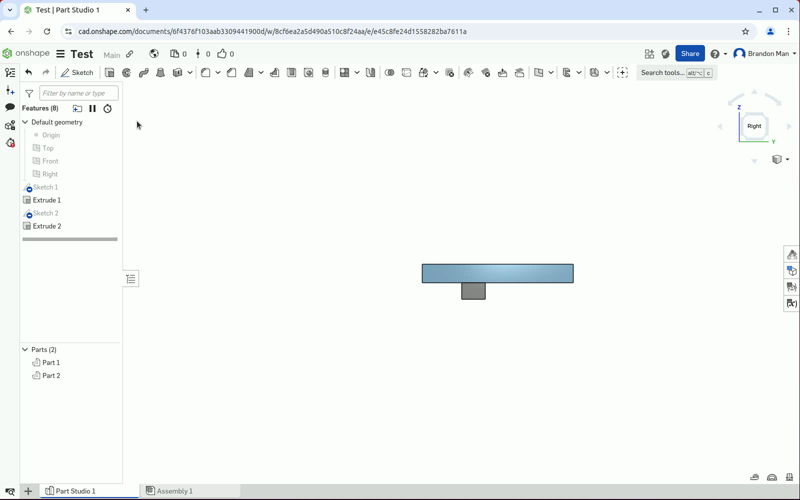
key(shift+h)
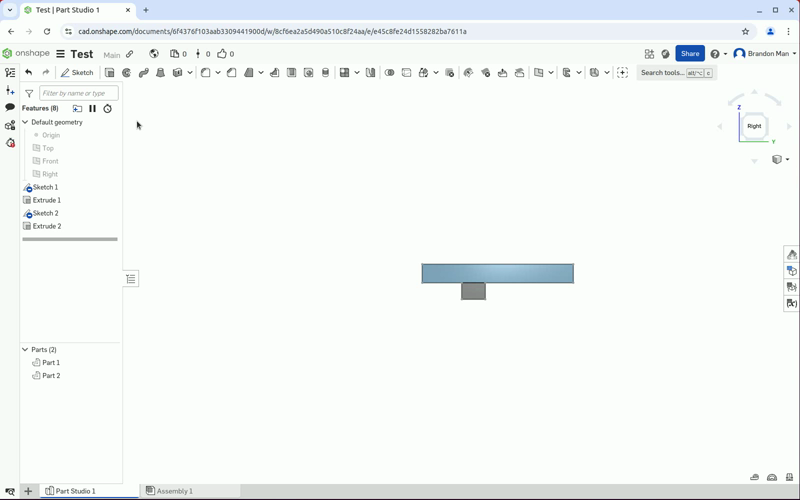
key(shift+h)
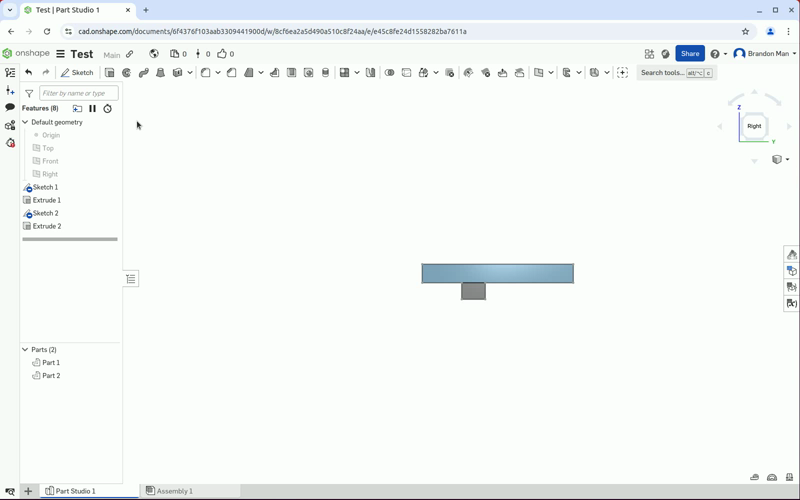
key(shift+7)
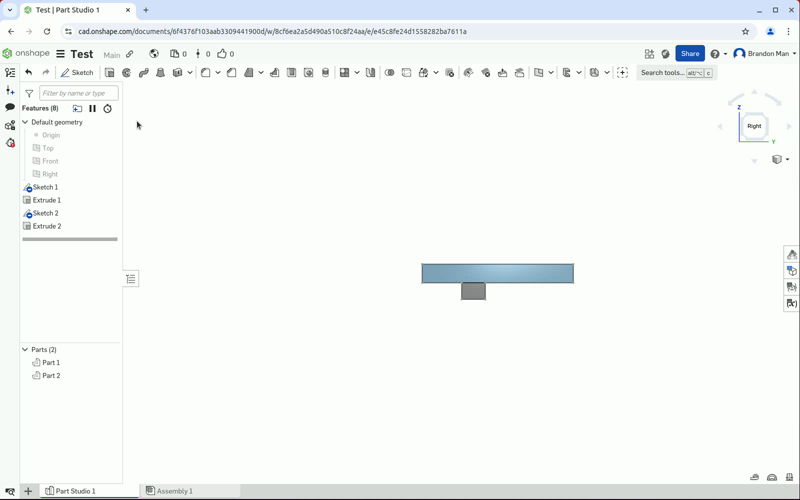
key(right, 2)
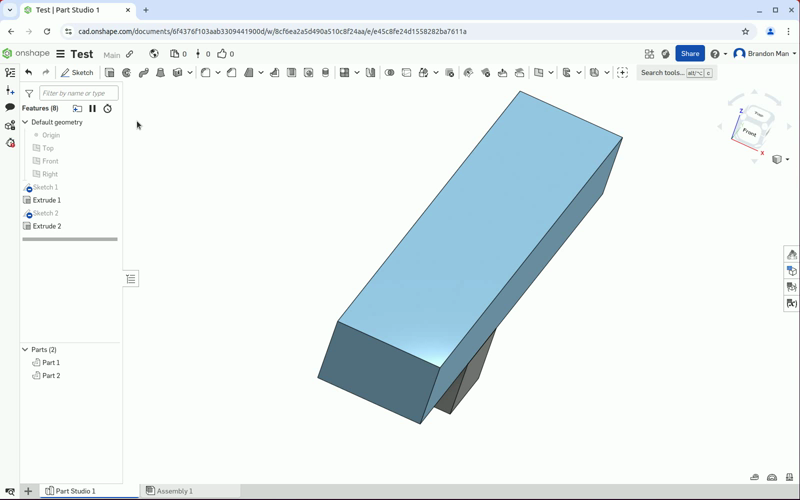
key(down, 2)
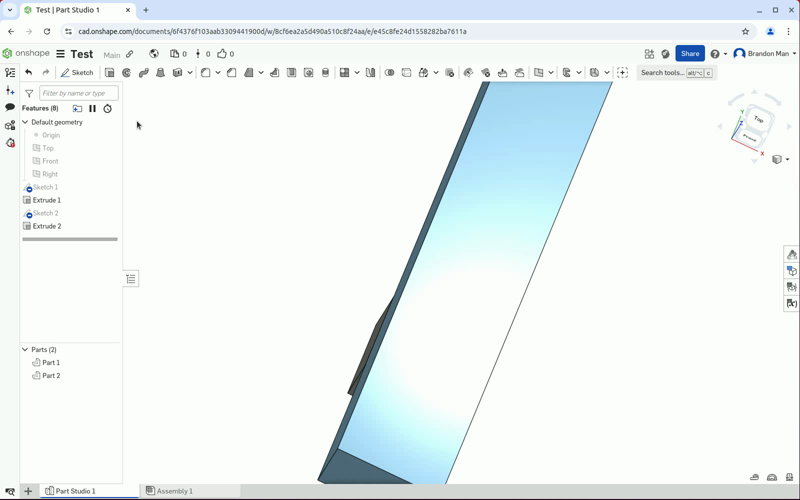
key(up, 2)
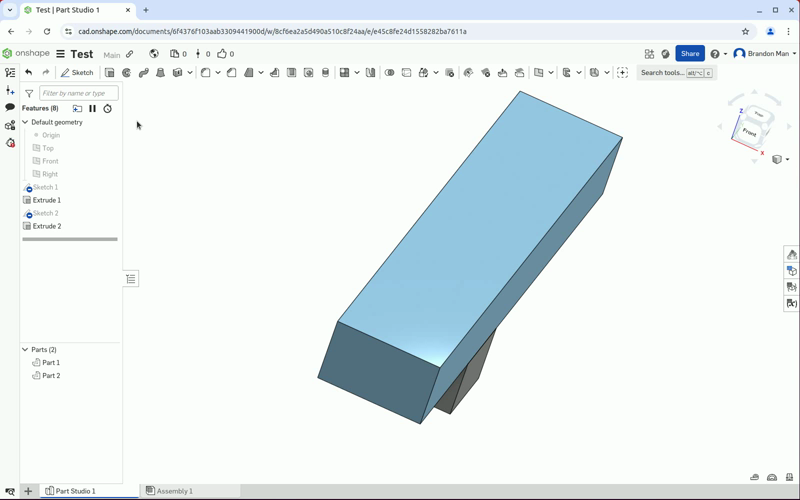
key(left, 2)
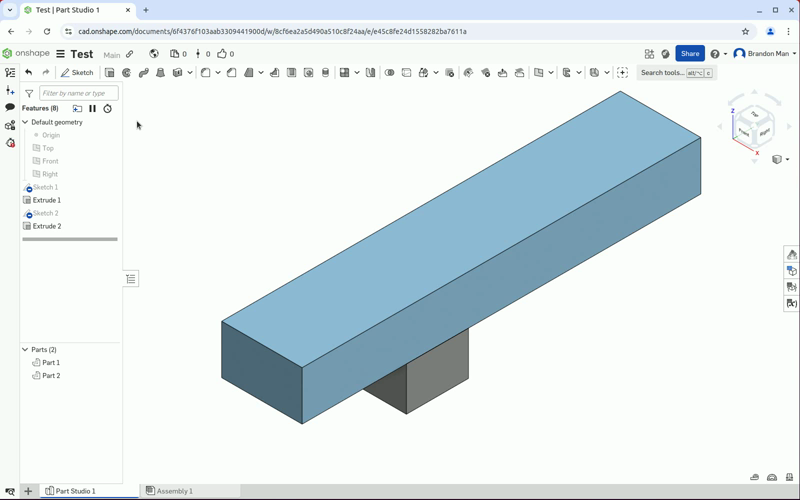
mouse_move(73, 189)
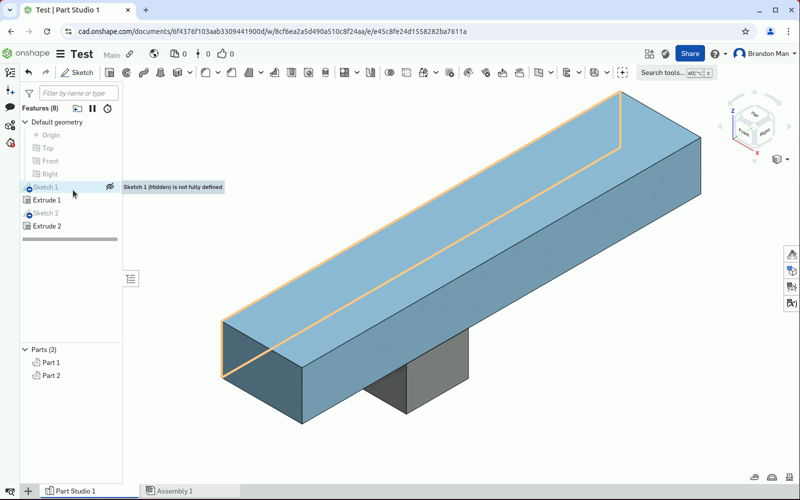
click(73, 189)